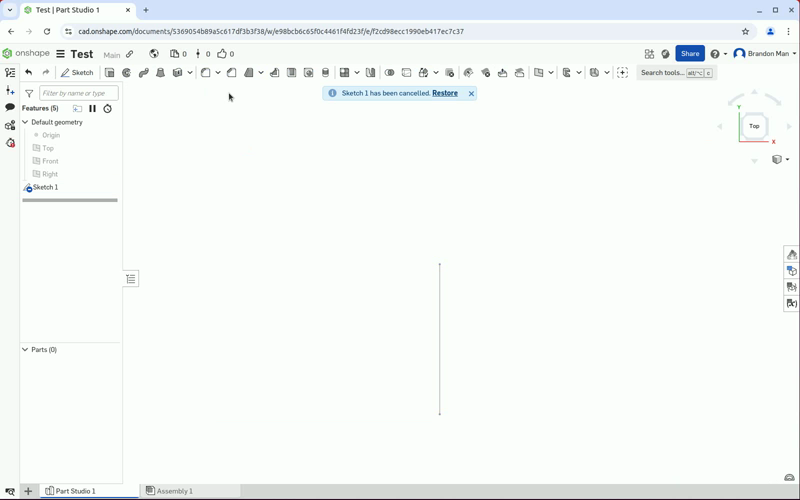
key(shift+h)
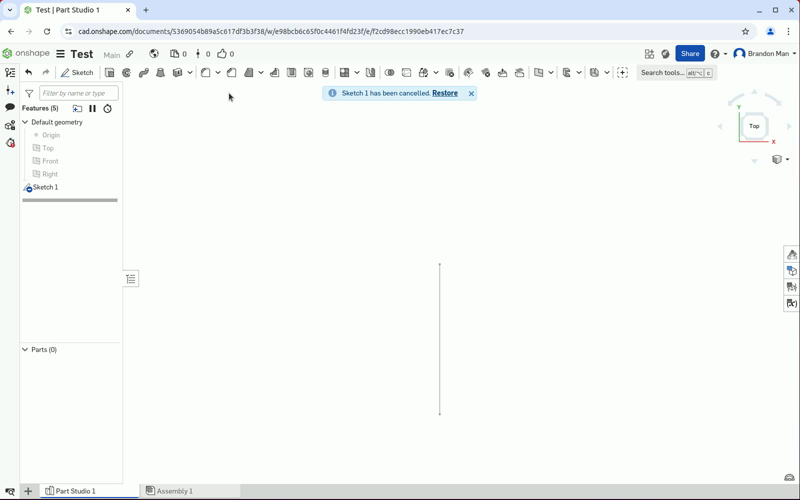
key(shift+s)
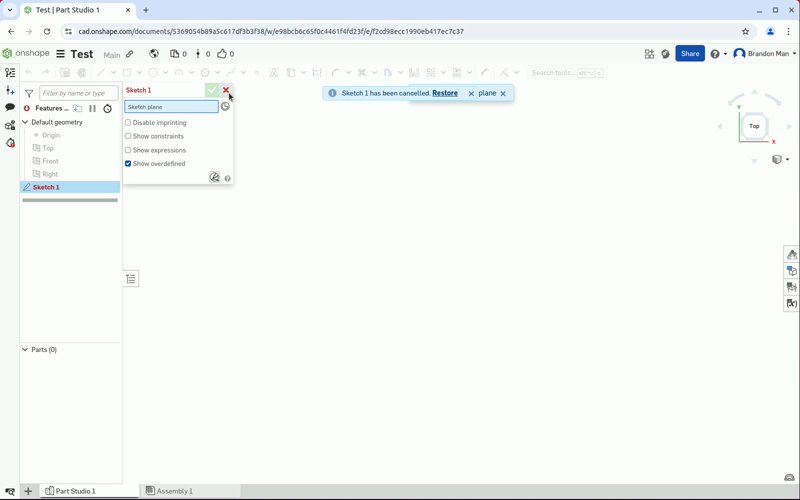
mouse_move(73, 150)
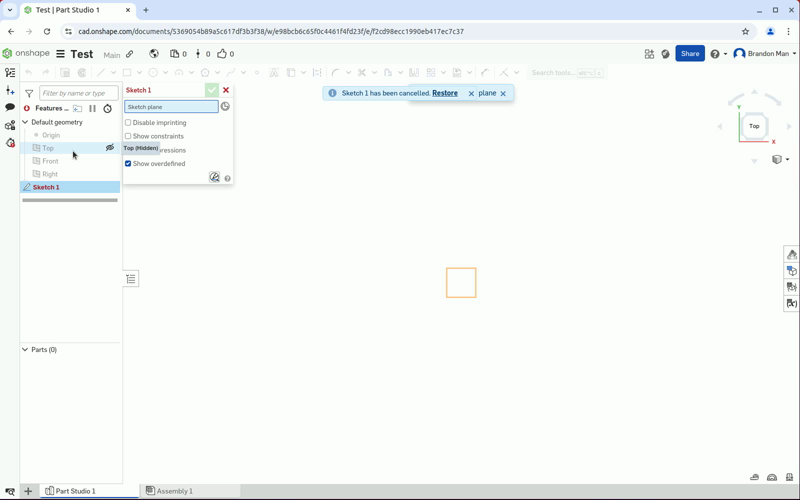
click(73, 150)
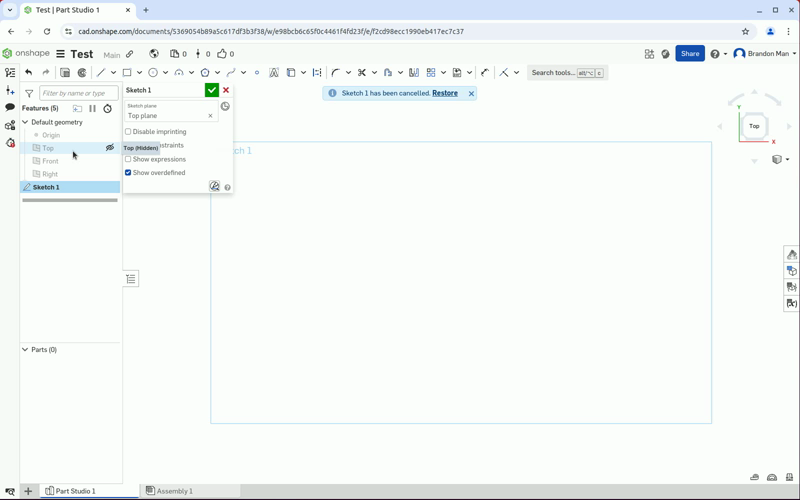
mouse_move(73, 352)
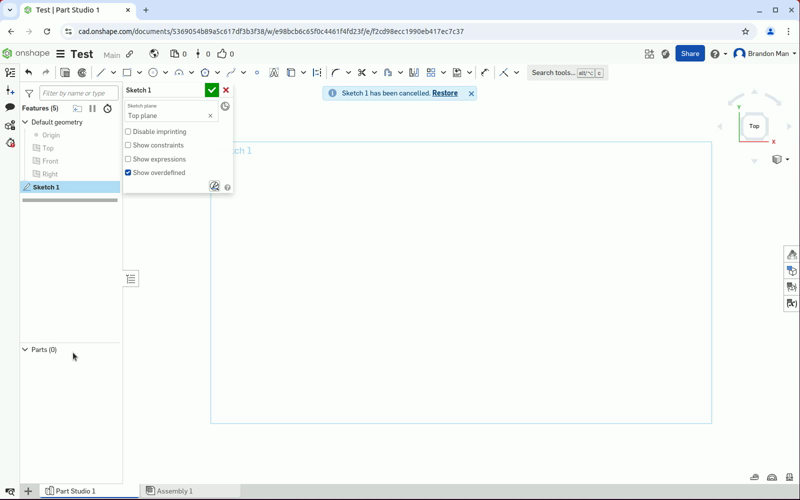
key(y)
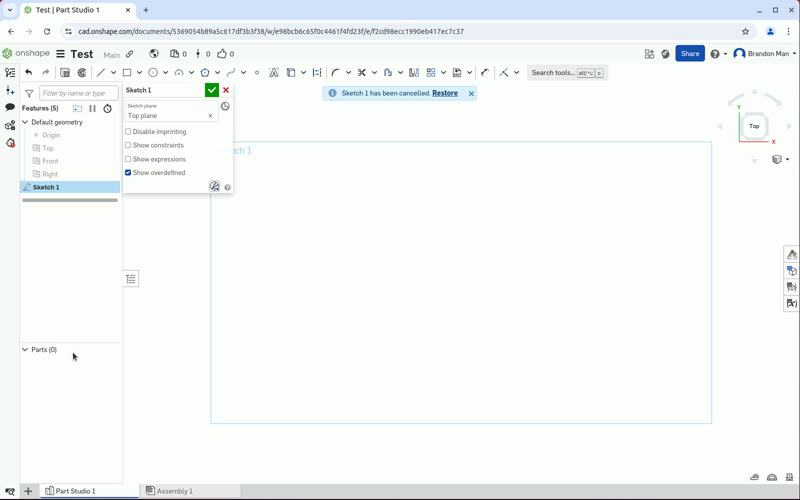
key(l)
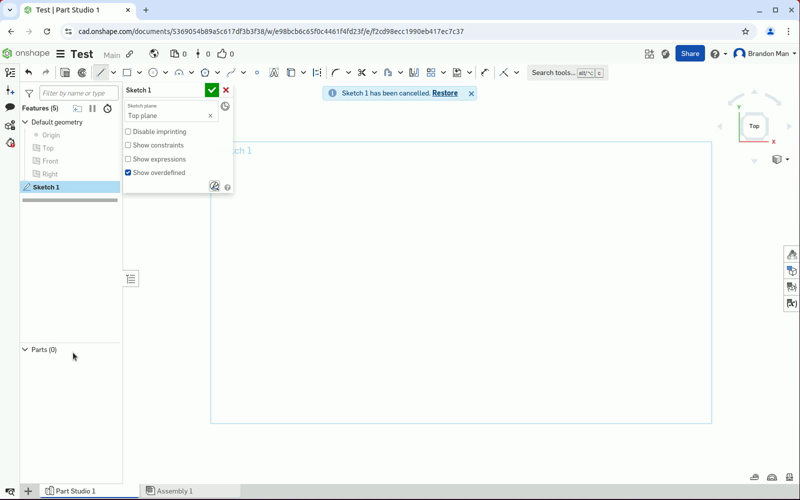
key_down(shift)
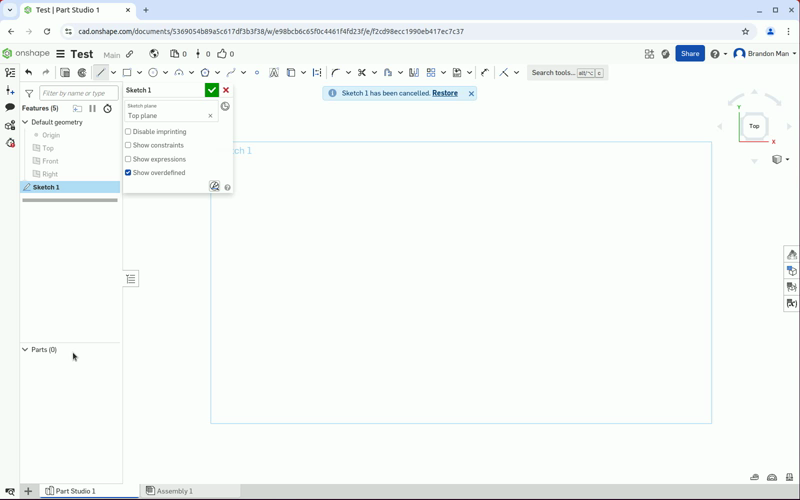
mouse_move(396, 320)
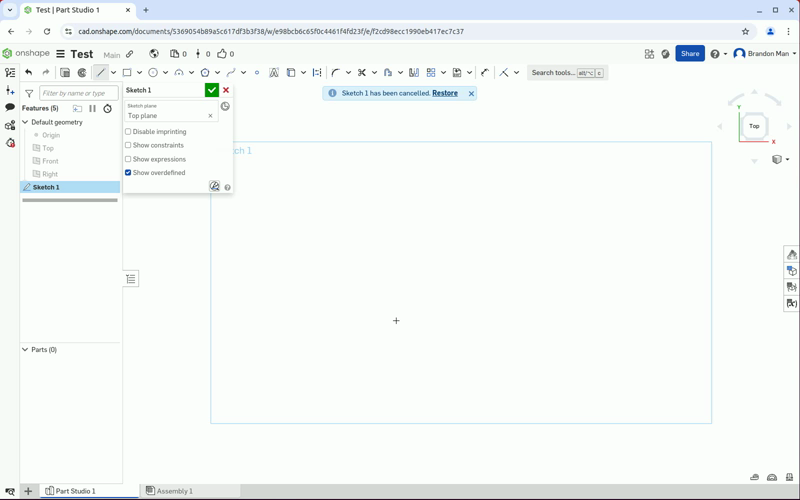
click(396, 320)
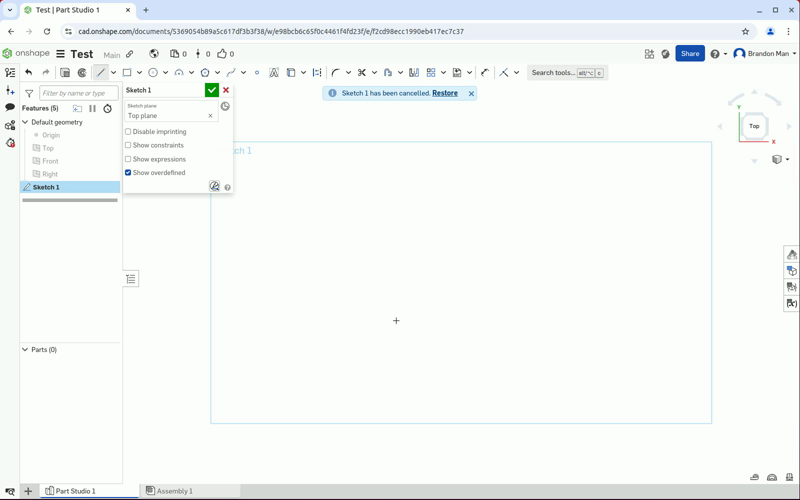
key_up(shift)
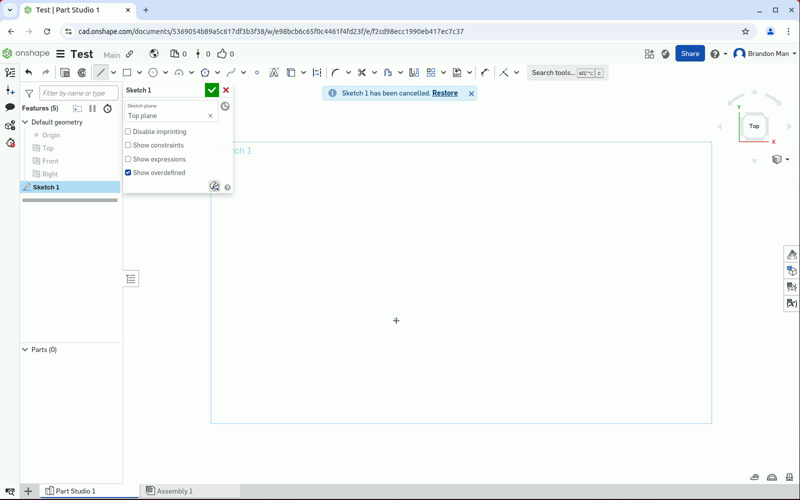
key_down(shift)
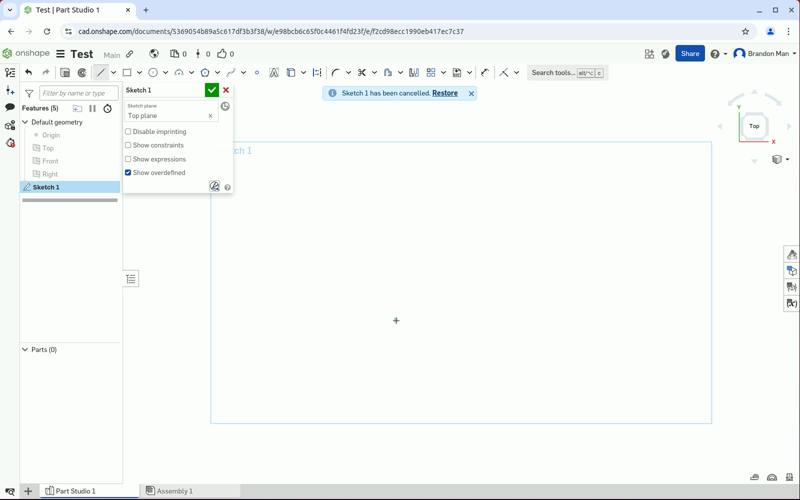
mouse_move(526, 320)
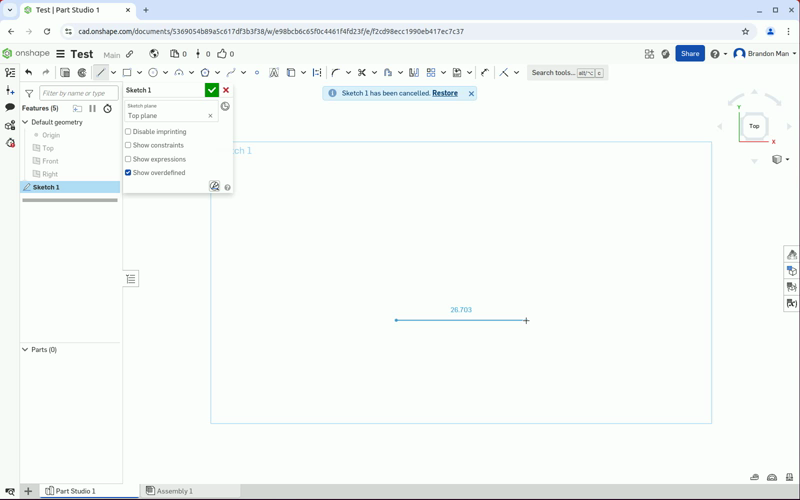
click(526, 320)
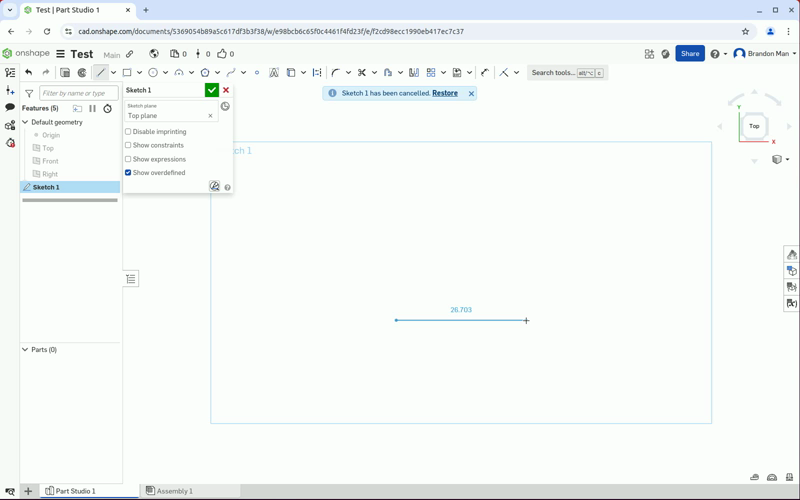
key_up(shift)
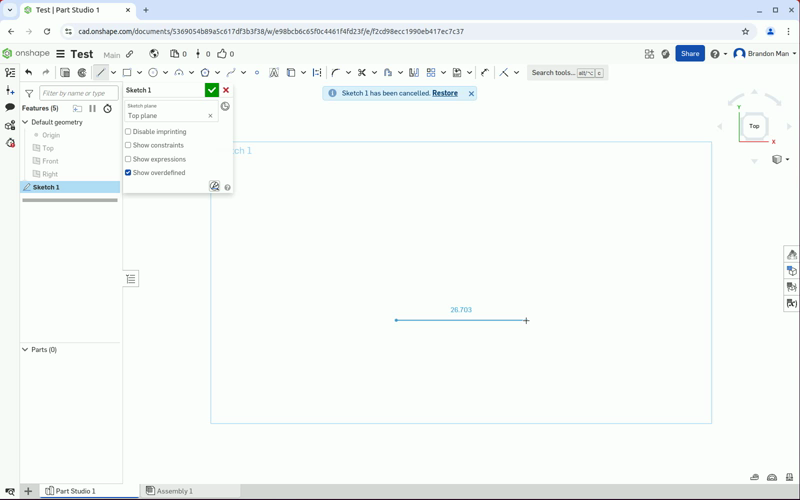
key_down(shift)
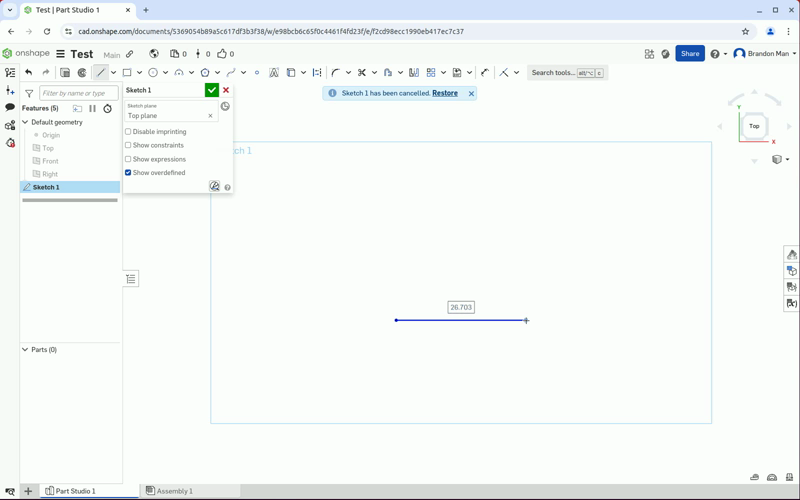
mouse_move(526, 243)
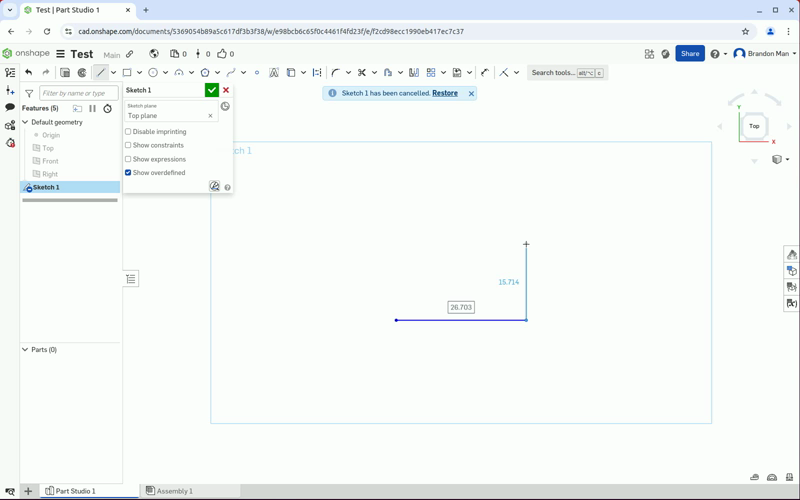
click(526, 243)
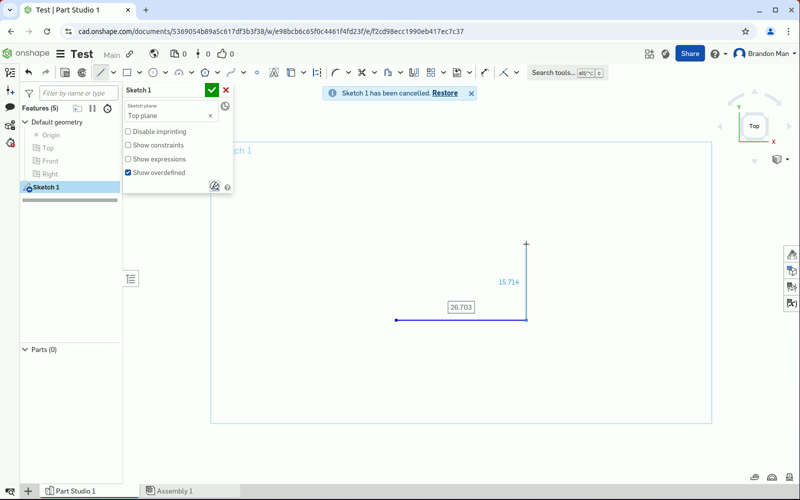
key_up(shift)
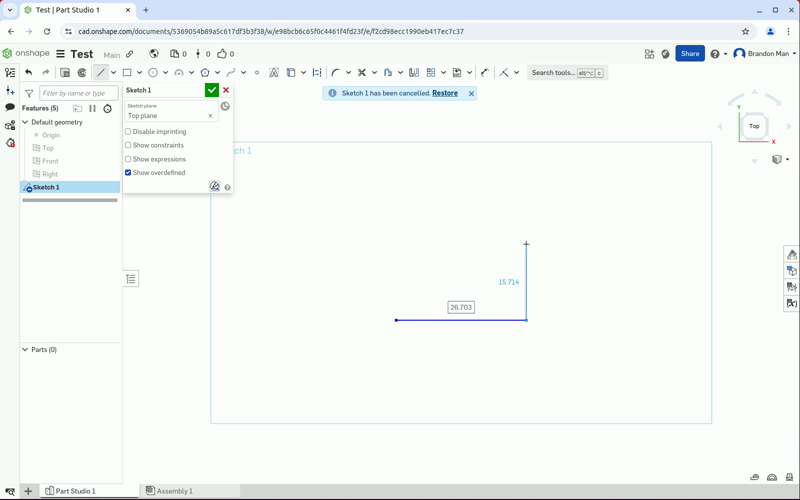
key_down(shift)
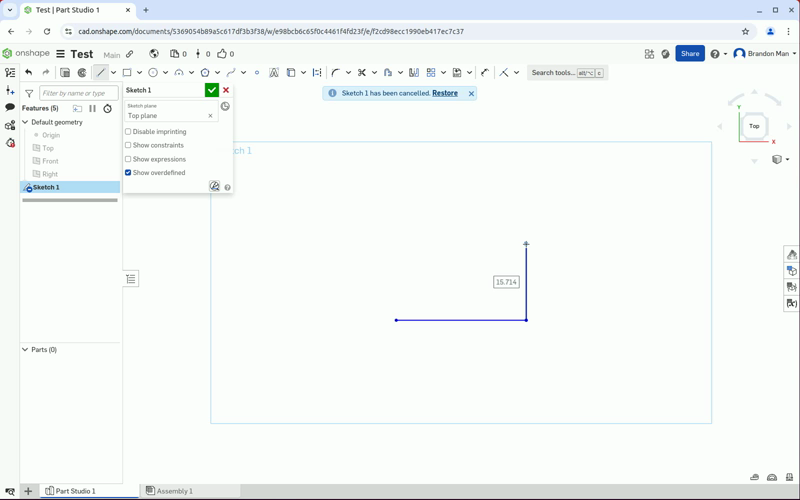
mouse_move(396, 243)
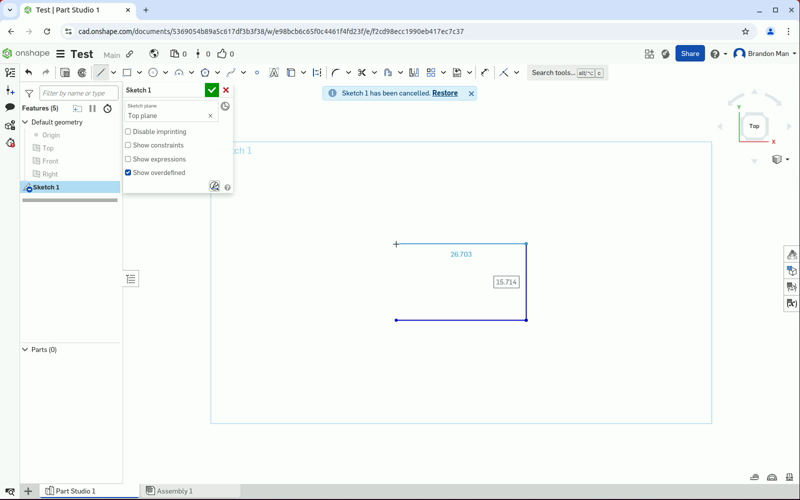
click(396, 243)
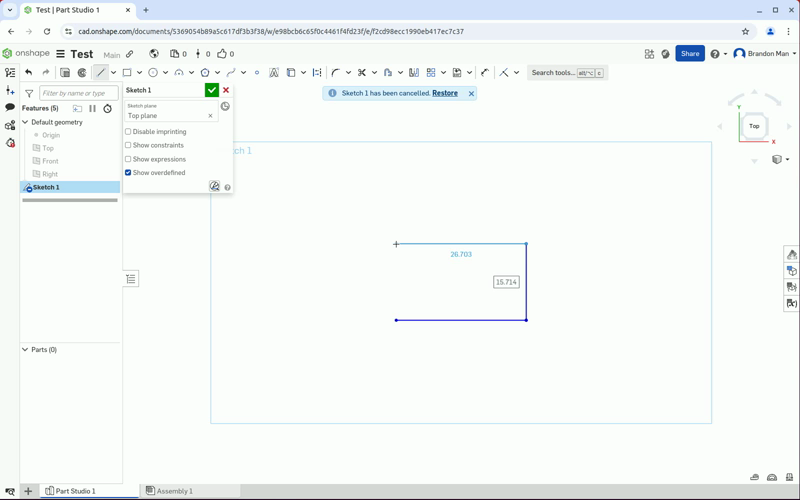
key_up(shift)
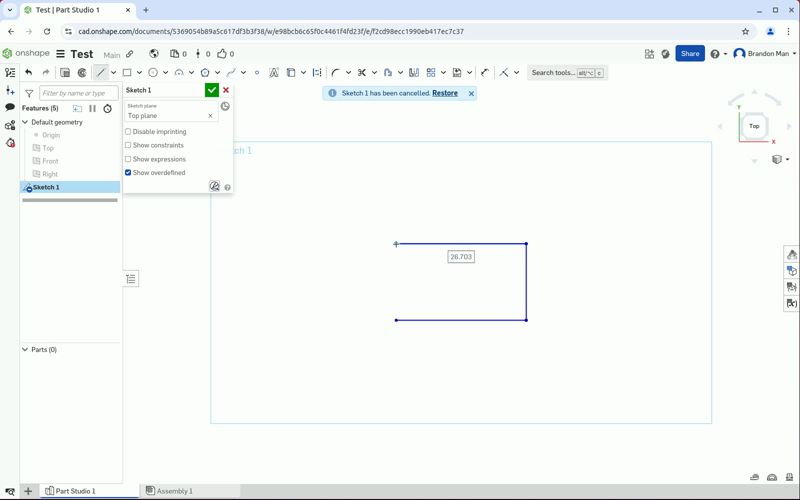
key_down(shift)
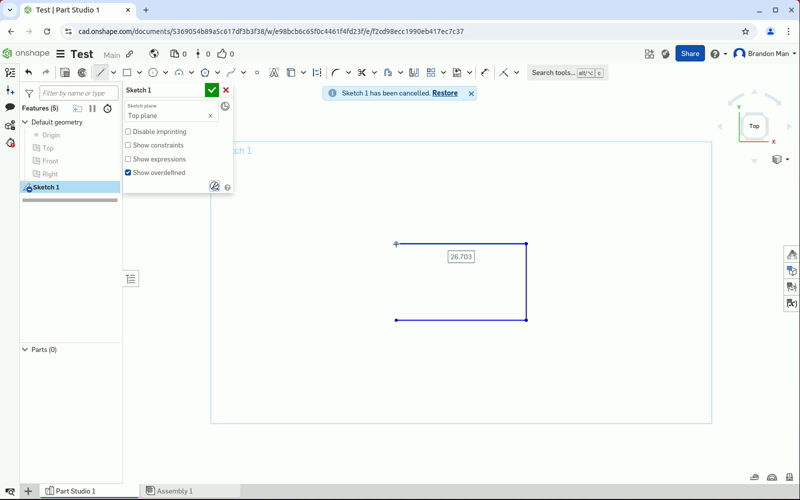
mouse_move(396, 320)
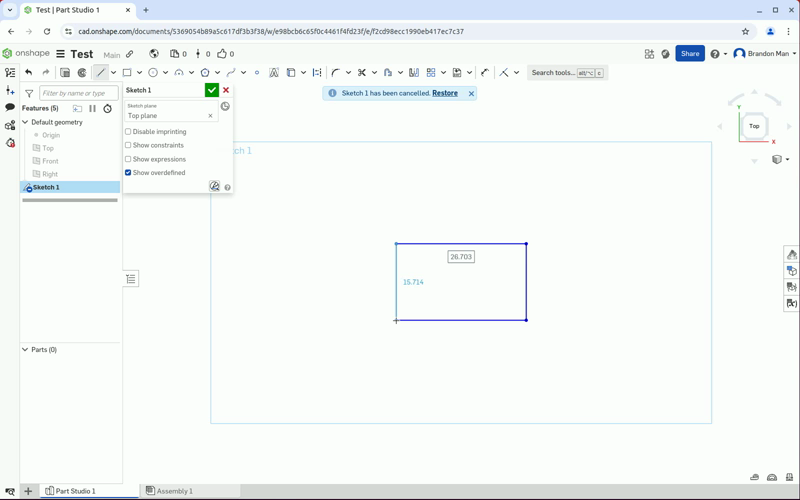
key_up(shift)
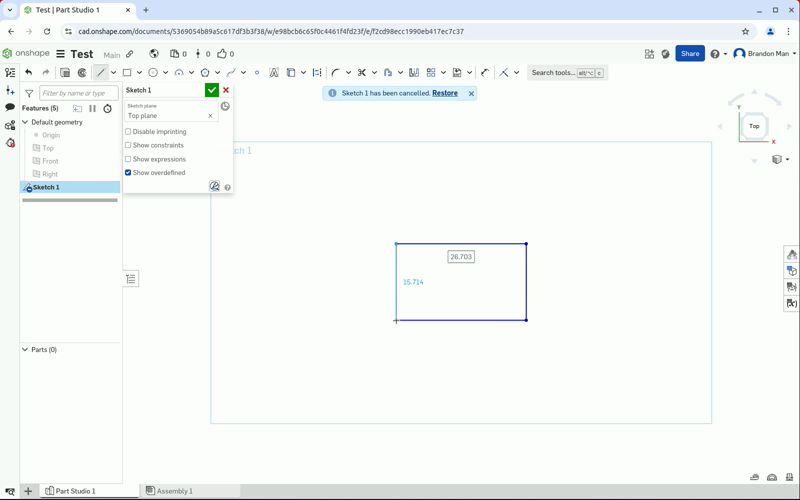
click(396, 320)
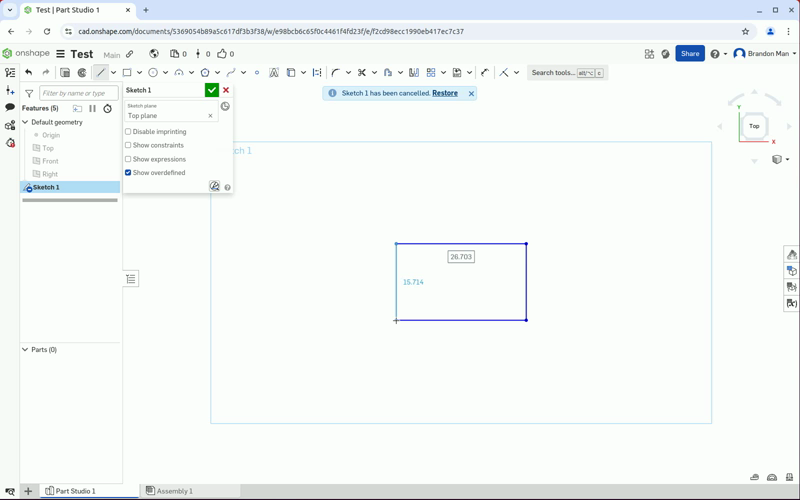
key(esc)
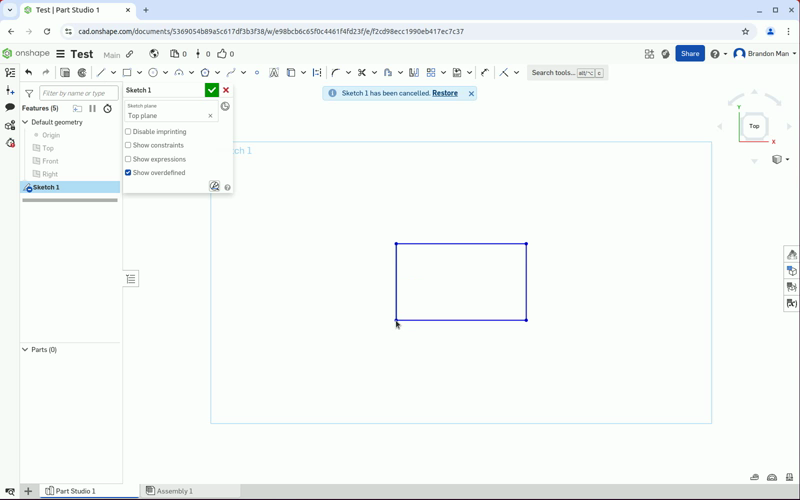
mouse_move(427, 277)
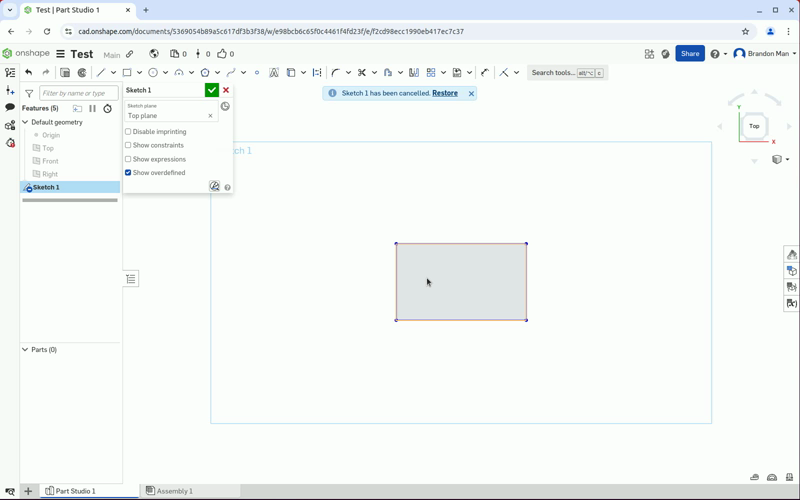
click(427, 277)
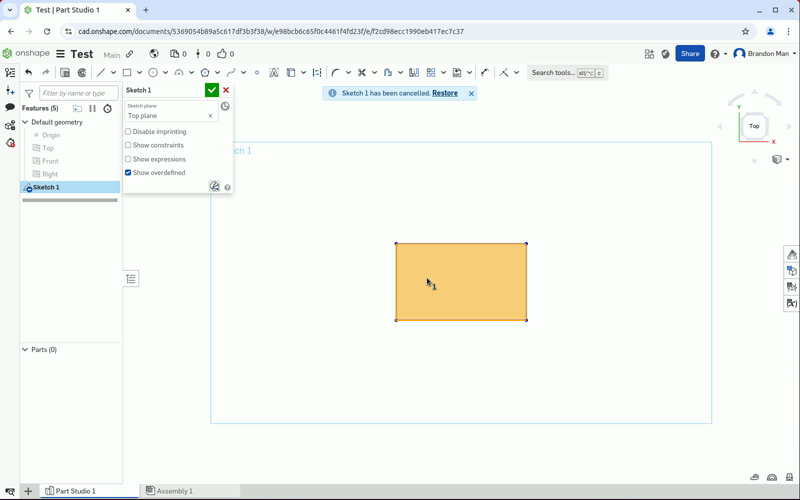
mouse_move(73, 352)
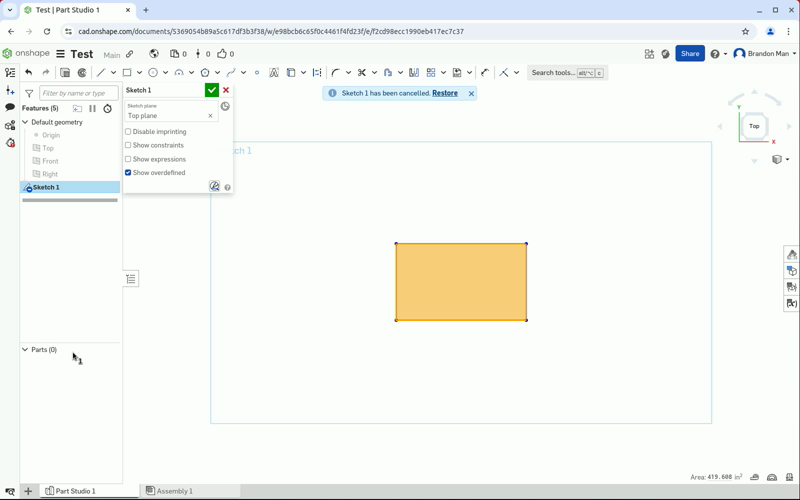
key(shift+y)
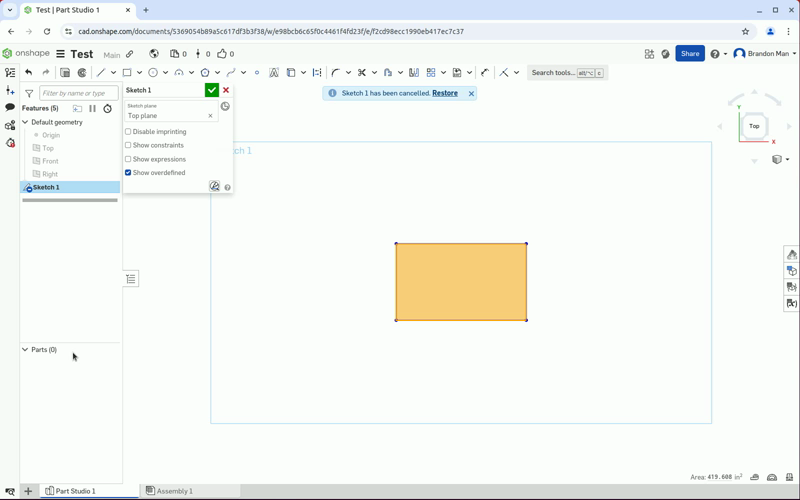
key(shift+e)
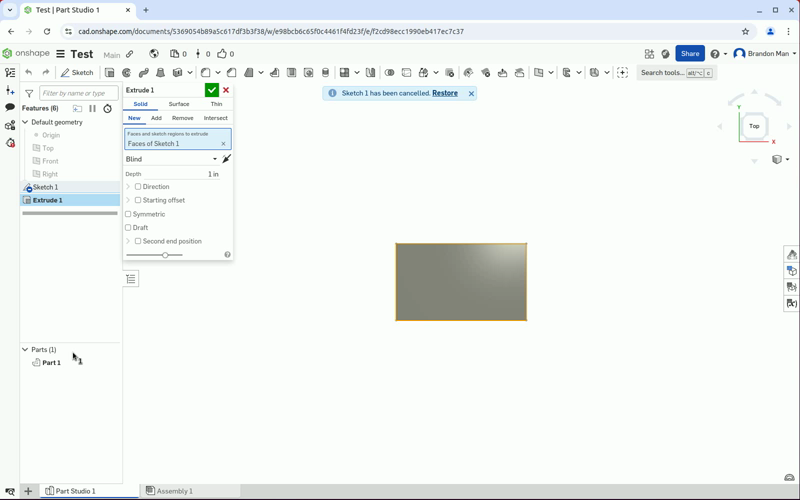
mouse_move(143, 106)
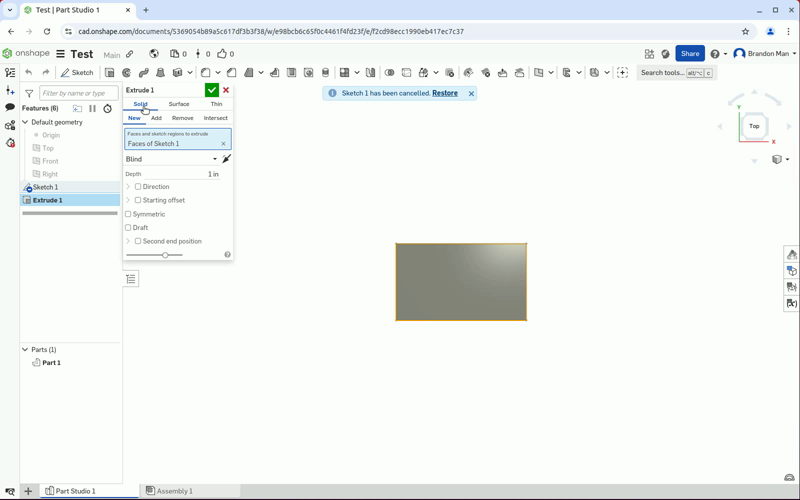
click(143, 106)
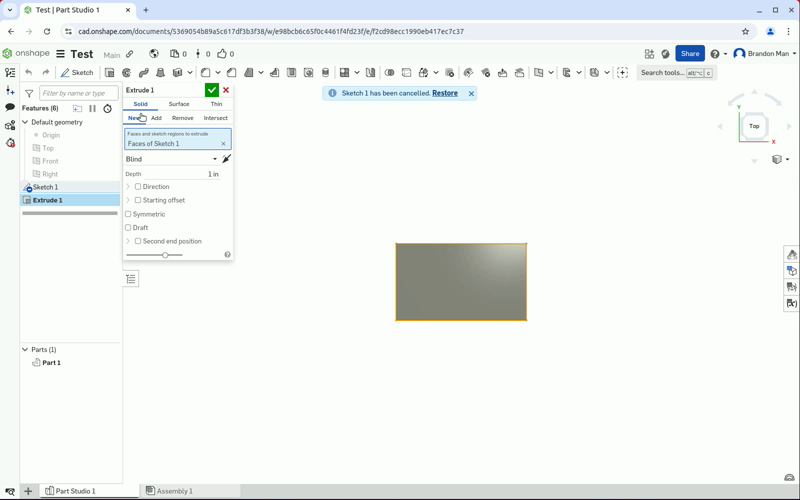
mouse_move(137, 120)
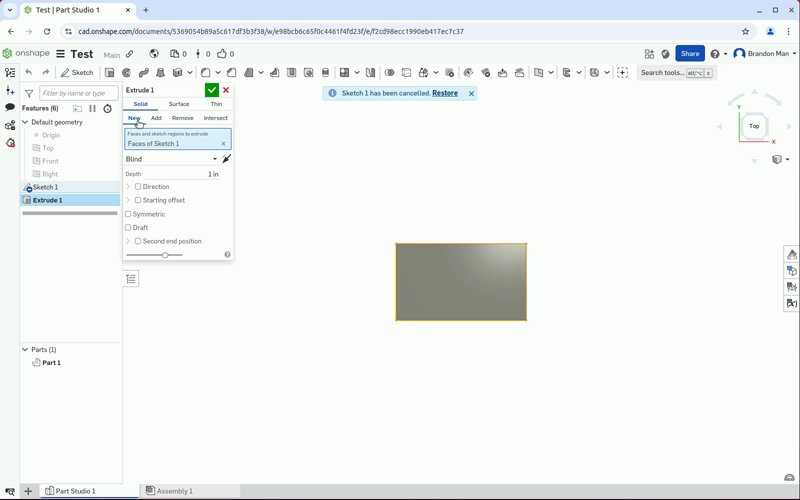
click(137, 120)
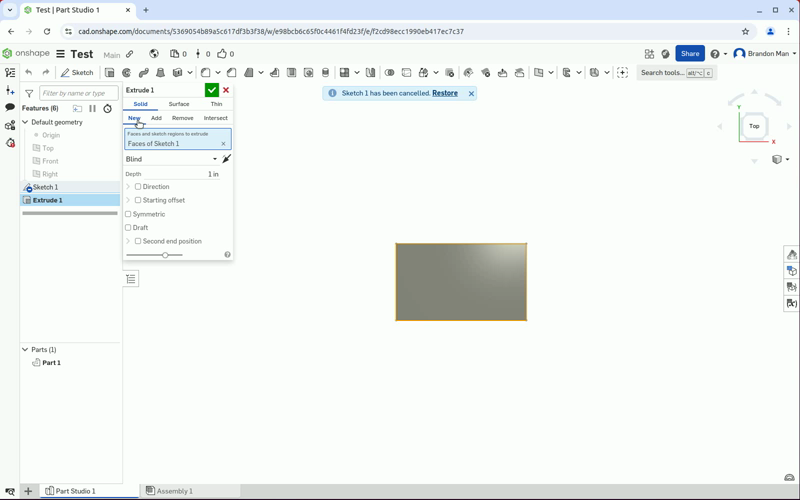
key(tab, 4)
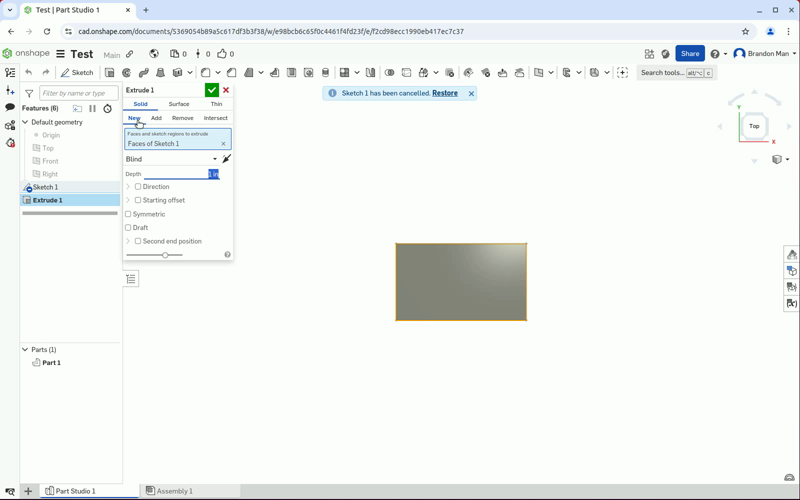
text(7.221)
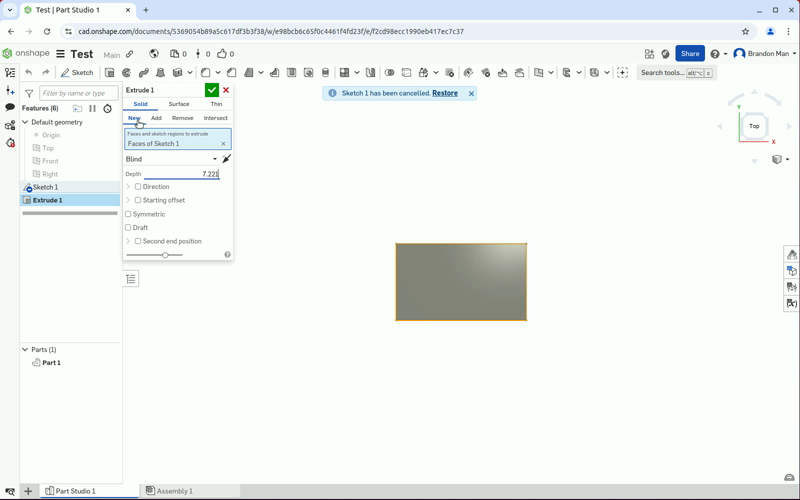
key(tab, 3)
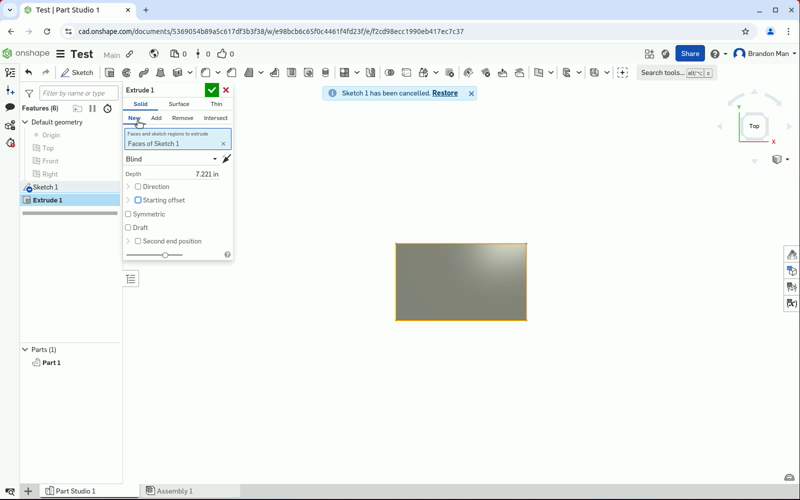
key(tab, 2)
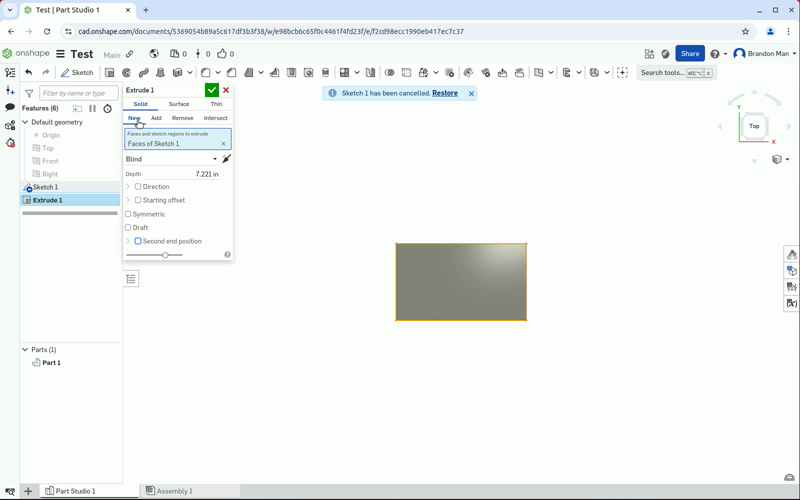
key(space)
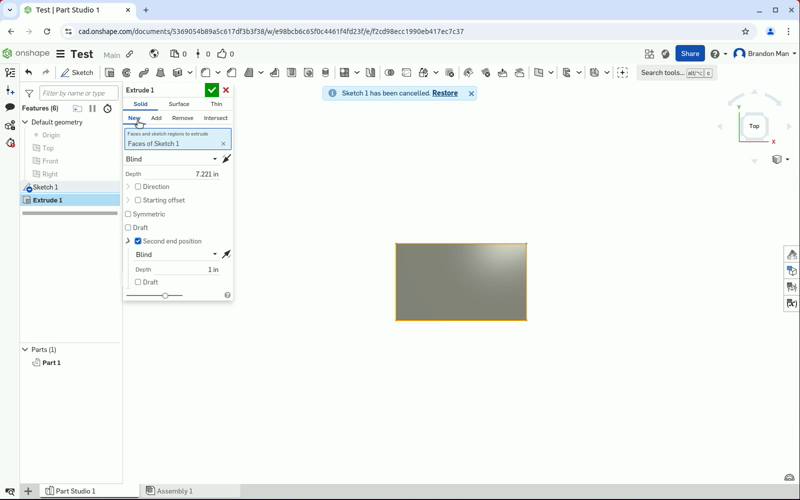
key(tab, 3)
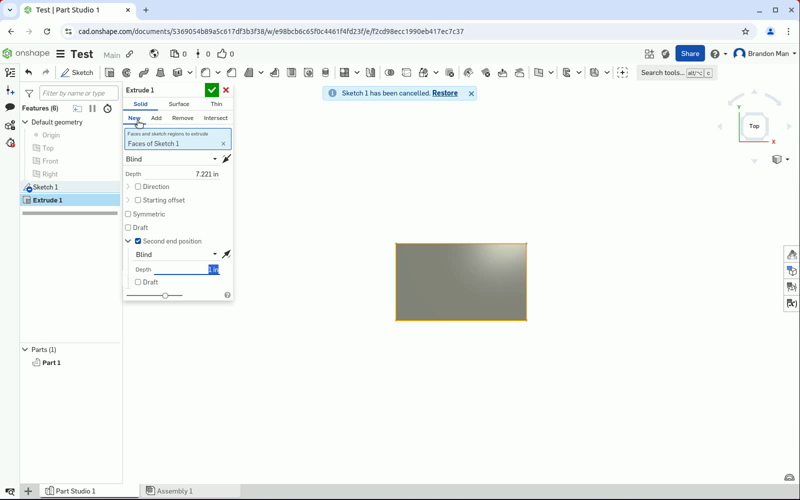
text(7.221)
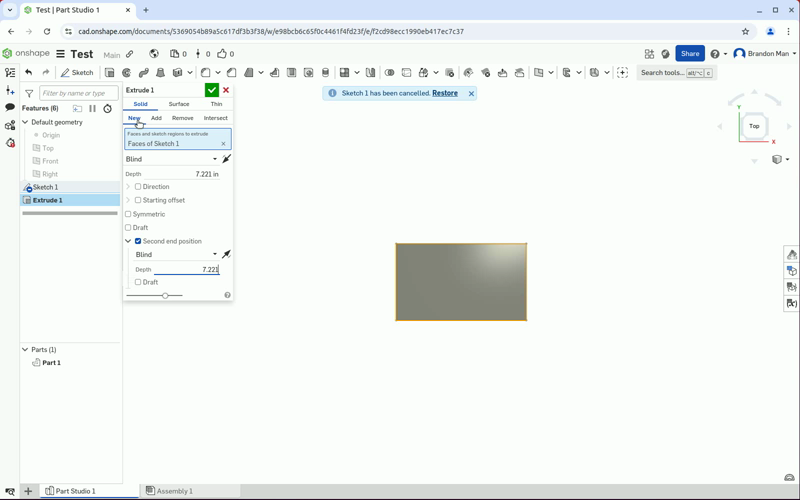
key(enter)
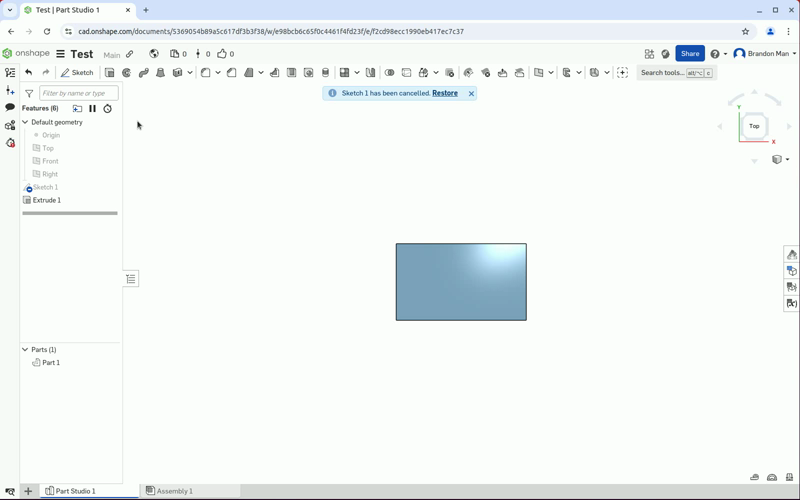
key(shift+h)
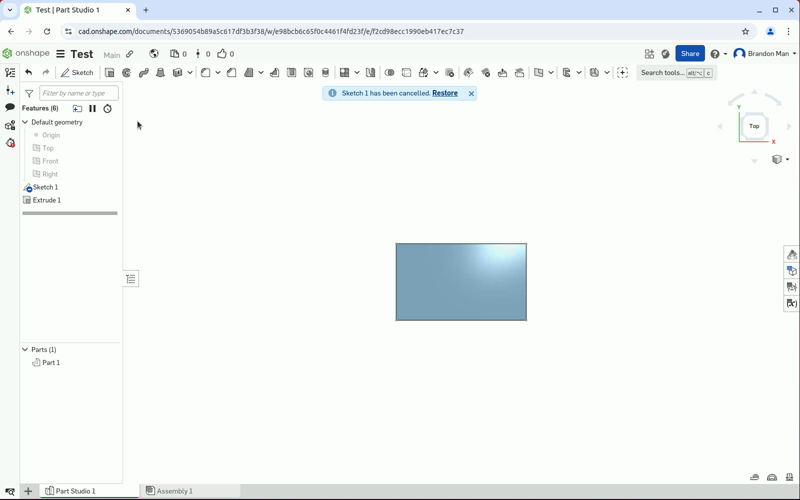
key(shift+h)
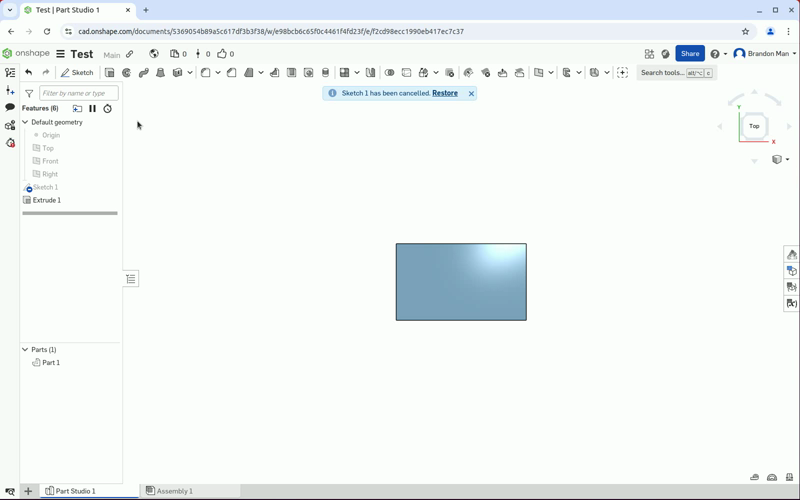
mouse_move(73, 189)
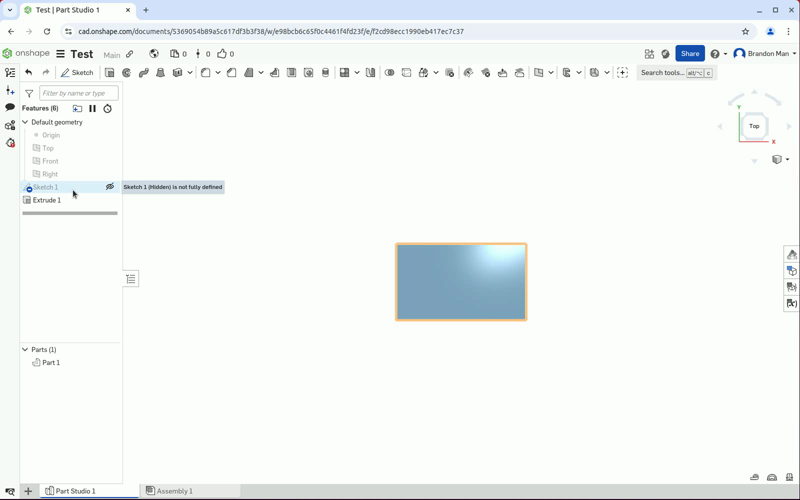
click(73, 189)
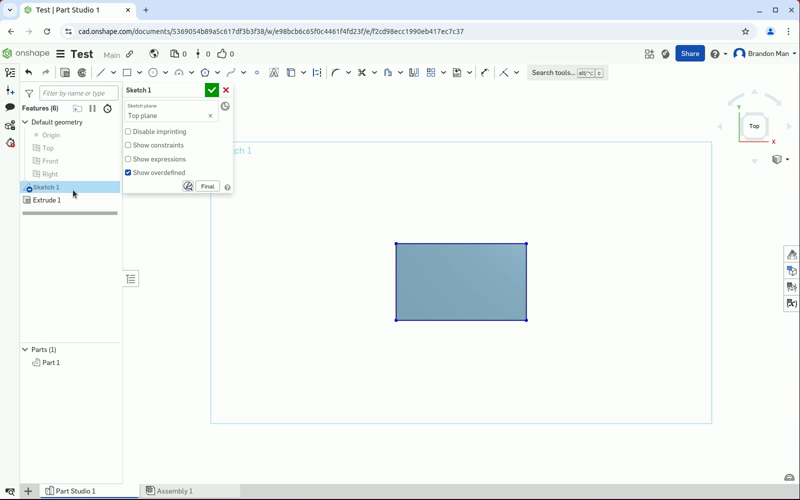
mouse_move(229, 92)
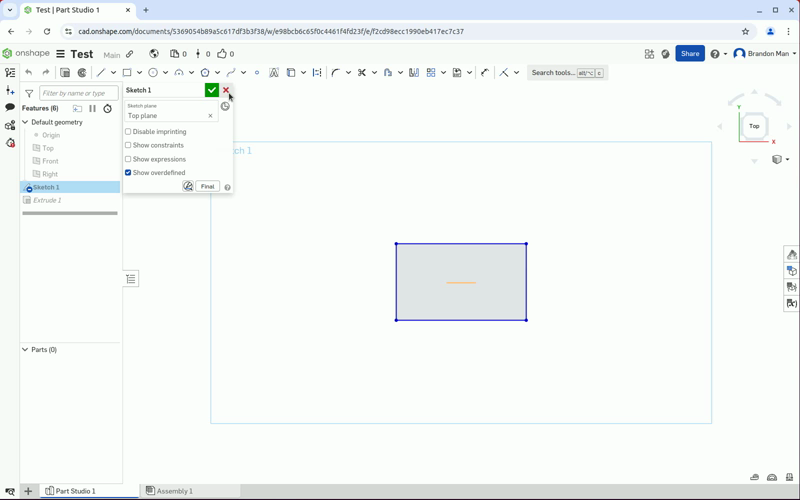
click(229, 92)
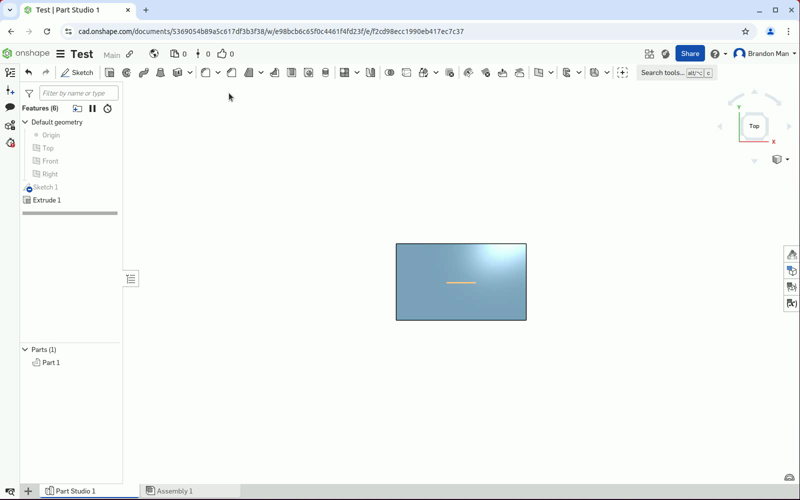
mouse_move(73, 352)
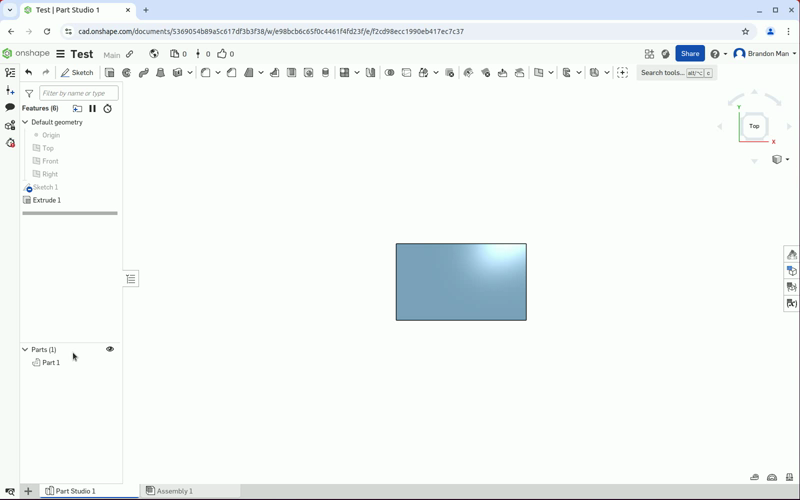
key(y)
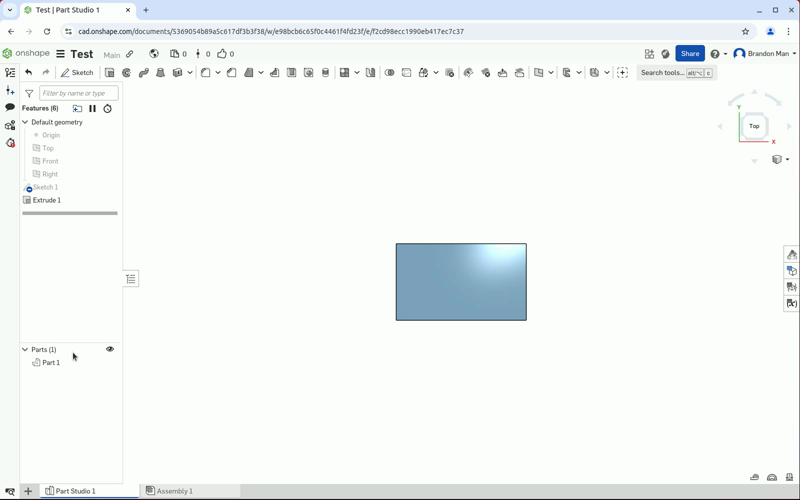
key(shift+p)
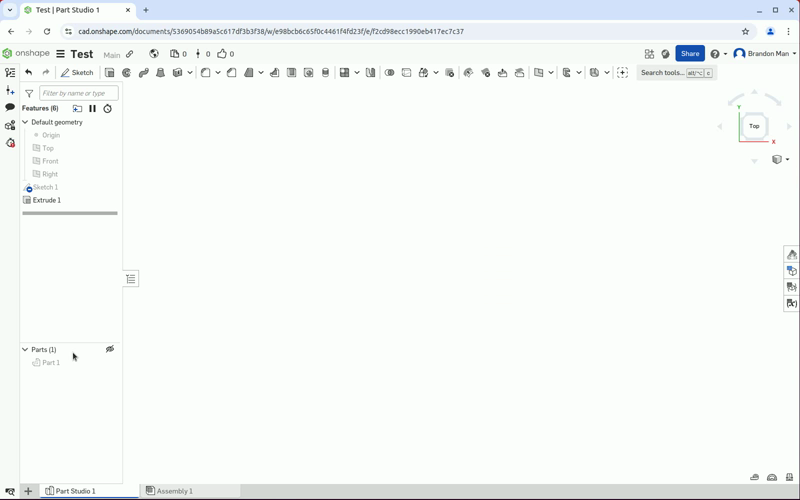
key(space)
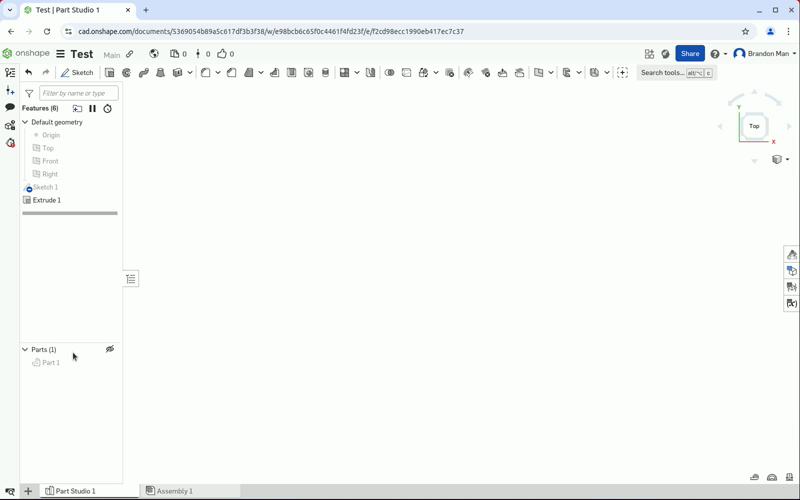
key_down(shift)
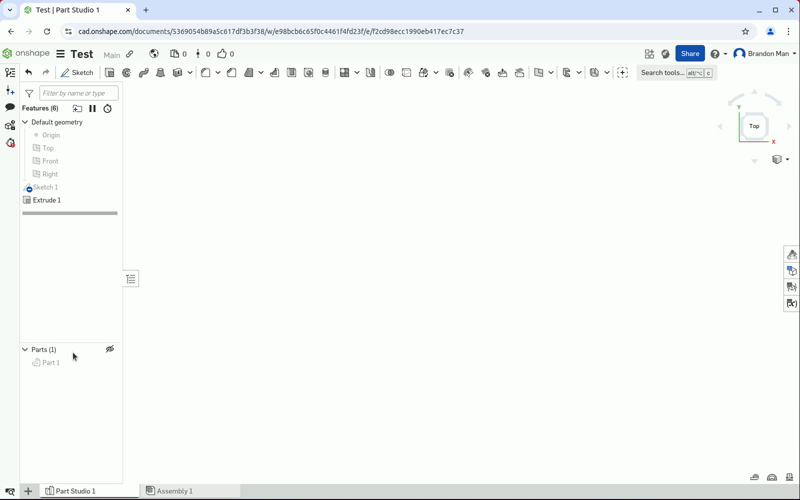
key(up)
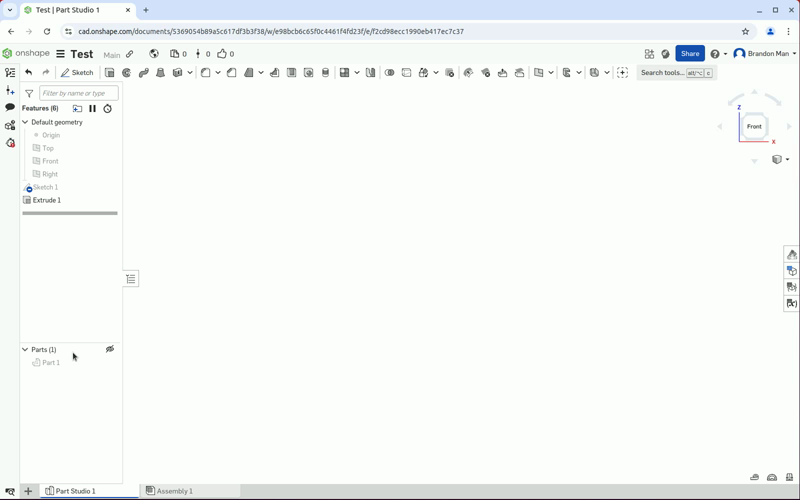
key_up(shift)
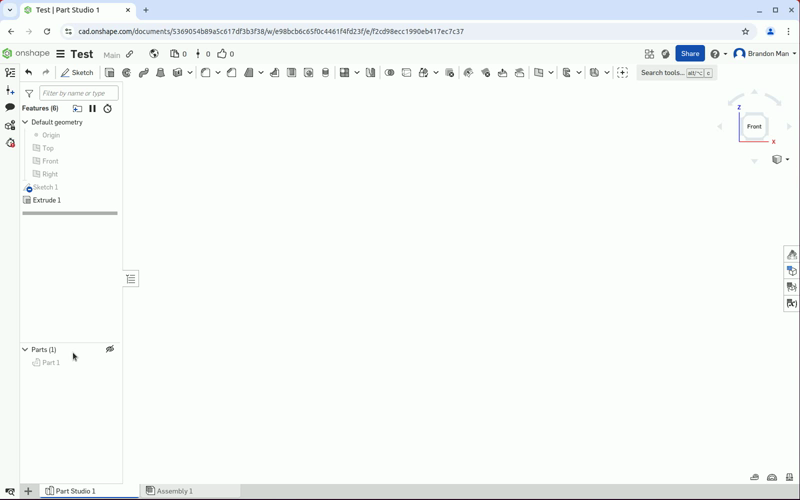
key(space)
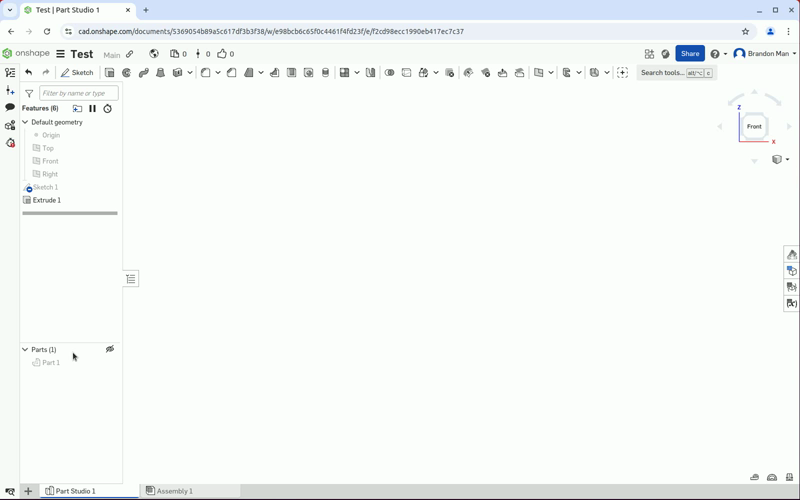
key_down(shift)
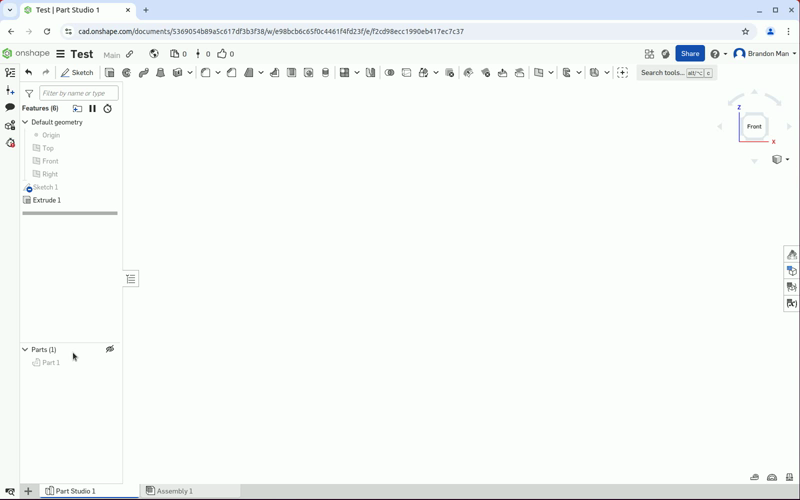
key(left)
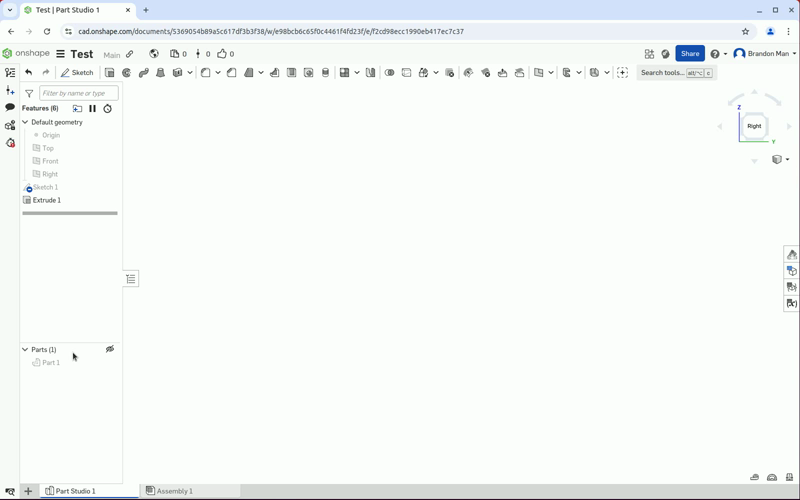
key_up(shift)
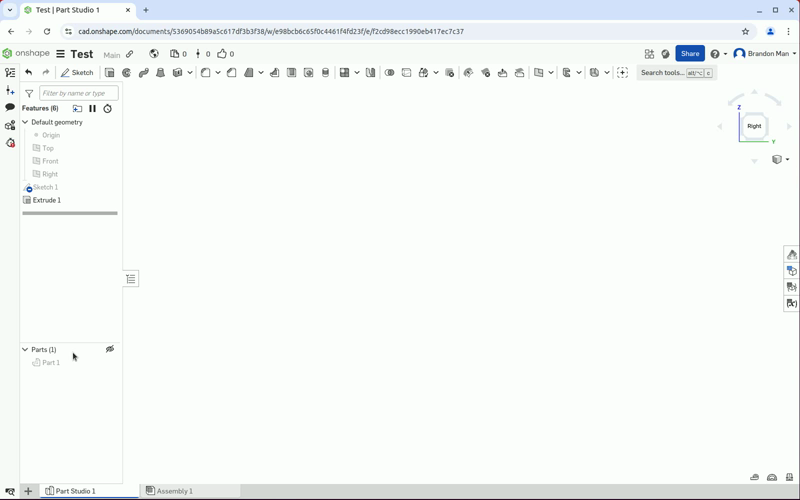
mouse_move(73, 352)
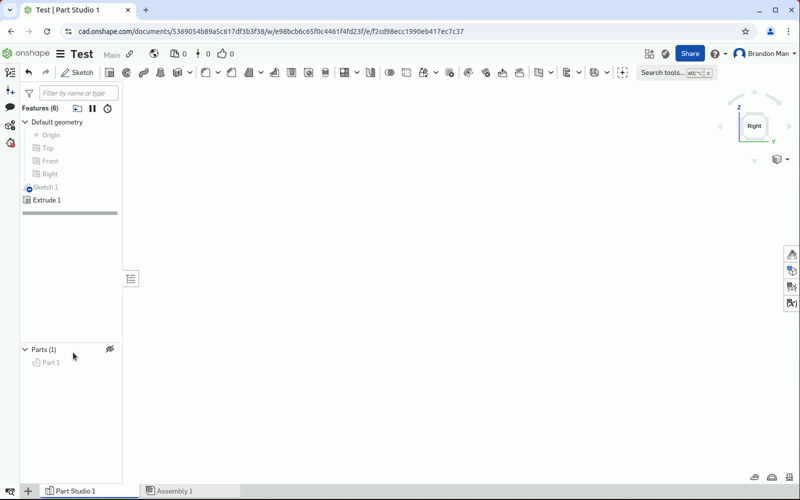
key(shift+y)
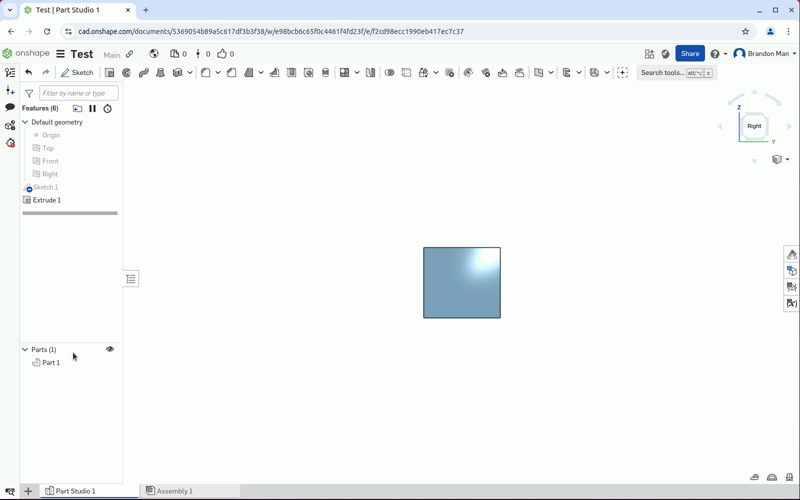
mouse_move(541, 75)
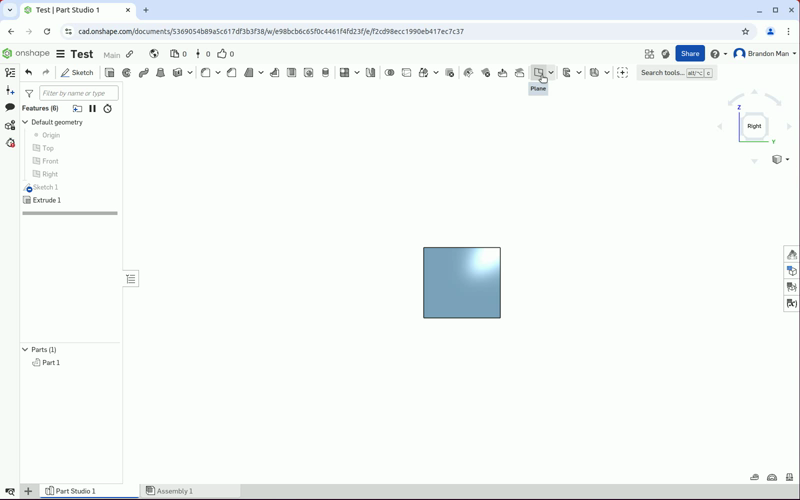
click(541, 75)
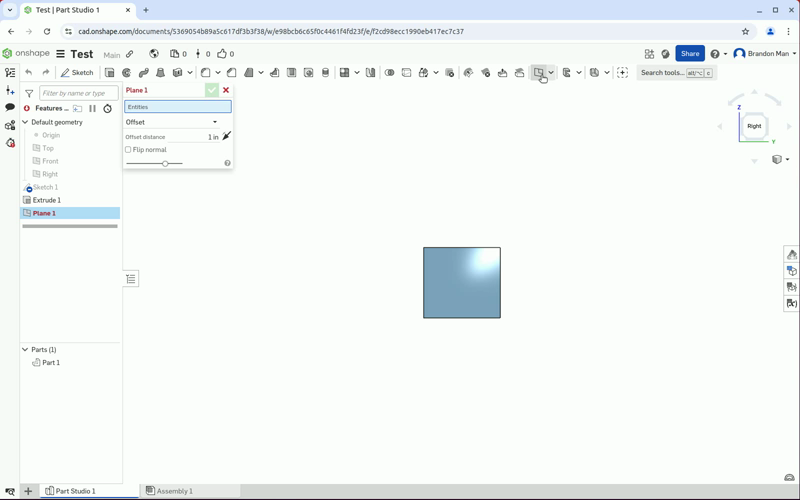
mouse_move(73, 176)
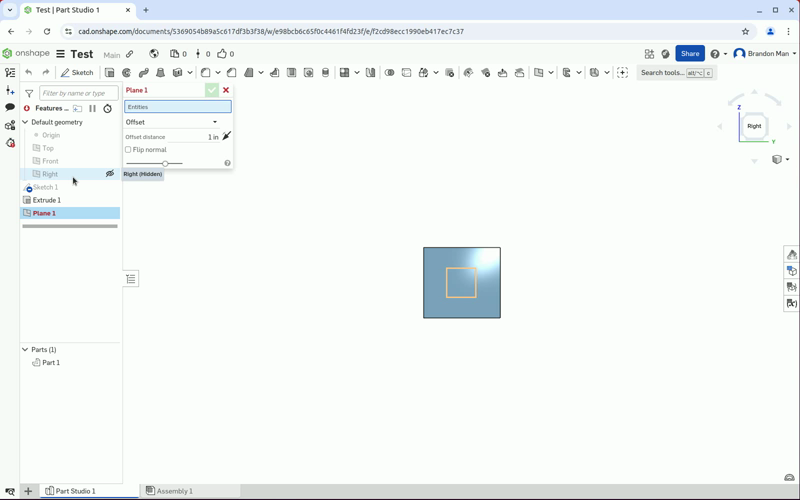
click(73, 176)
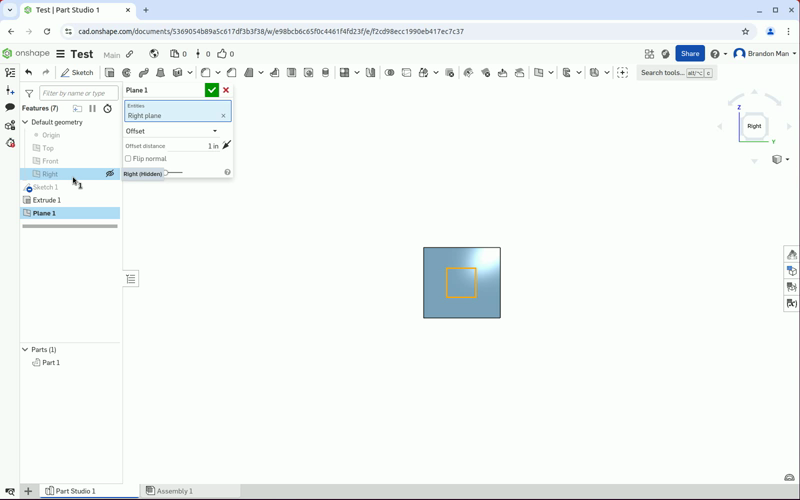
key(tab, 2)
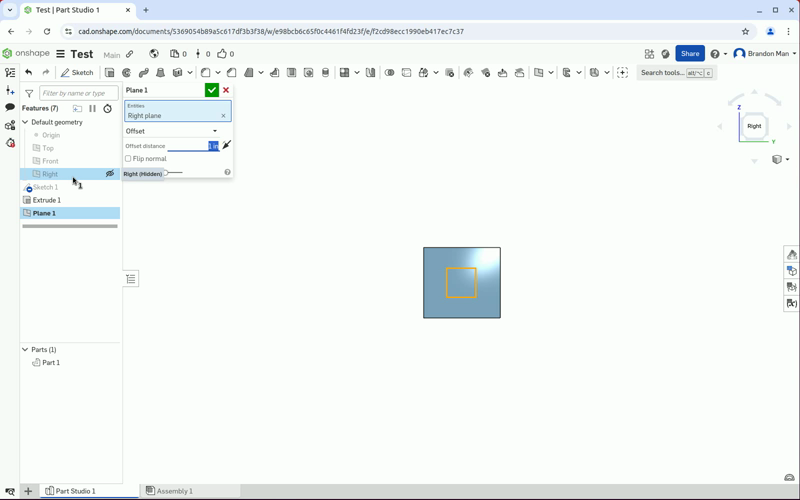
text(13.249)
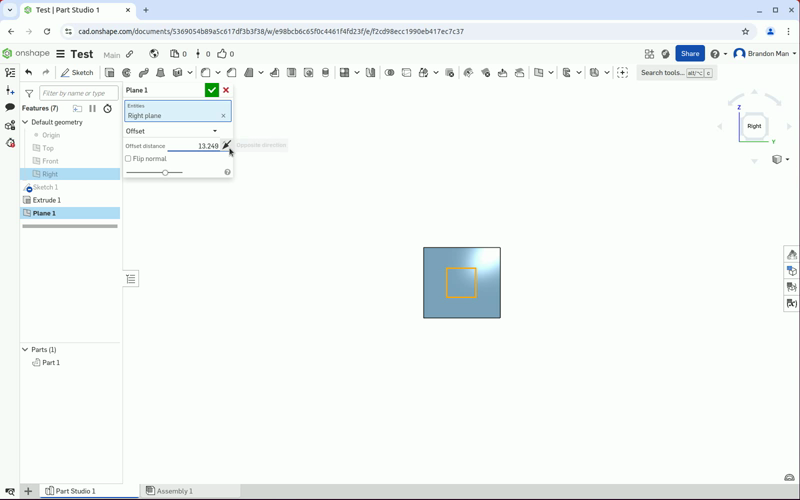
mouse_move(229, 147)
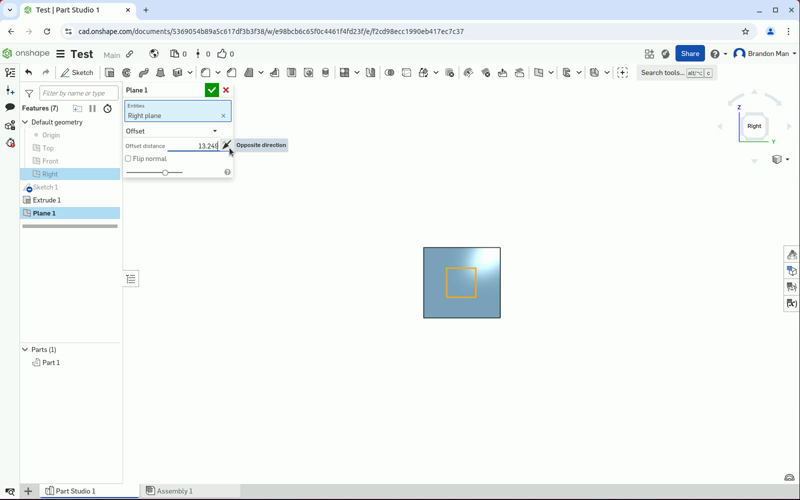
click(229, 147)
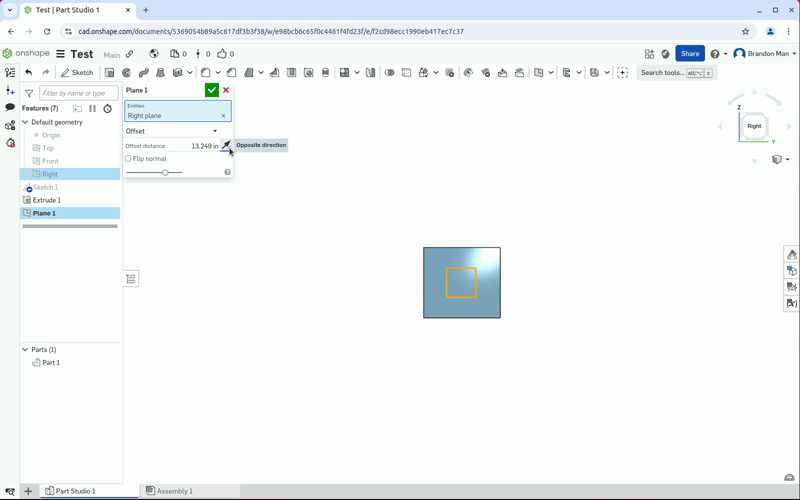
key(enter, 2)
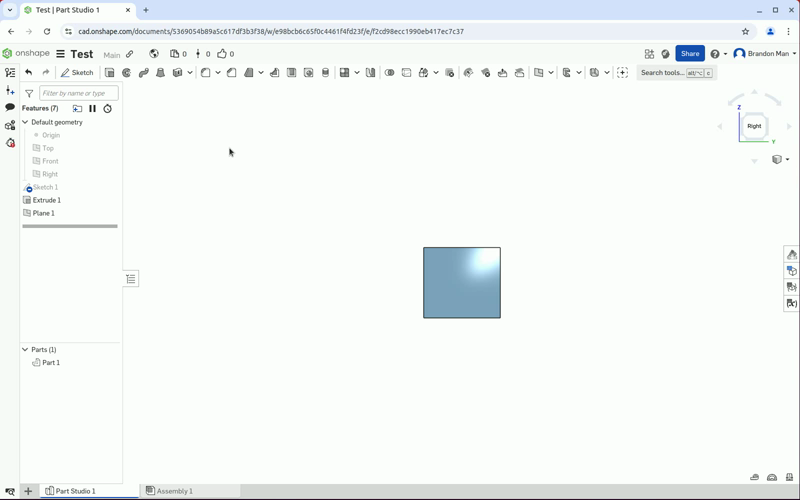
key(shift+s)
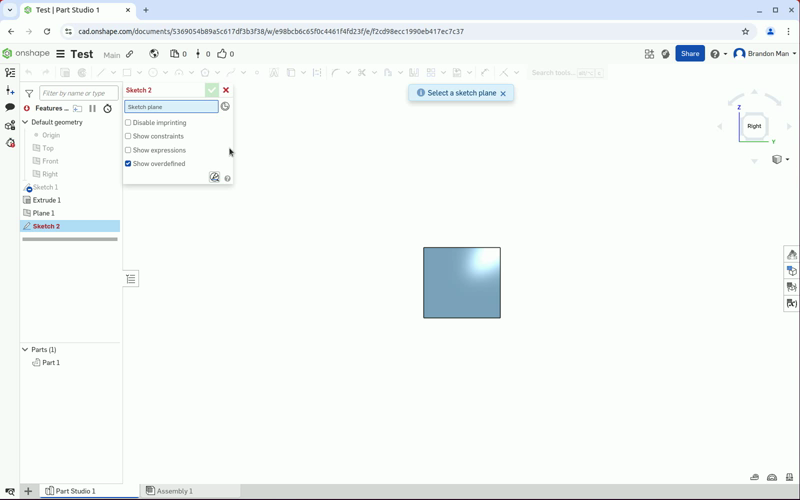
mouse_move(73, 215)
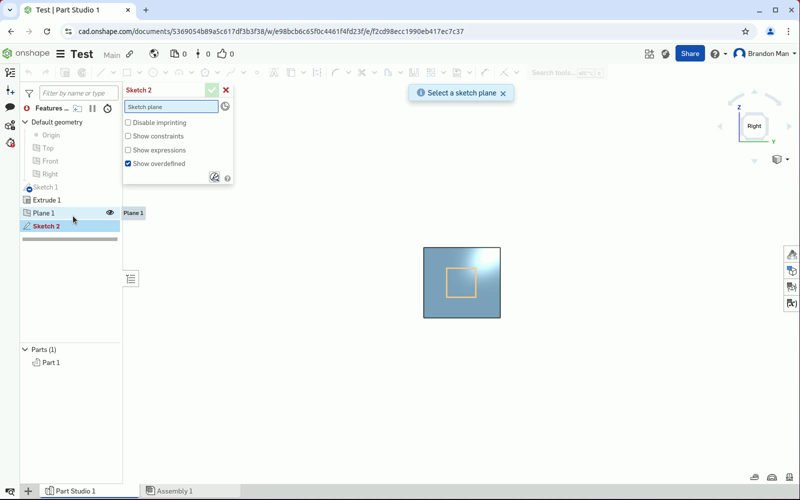
click(73, 215)
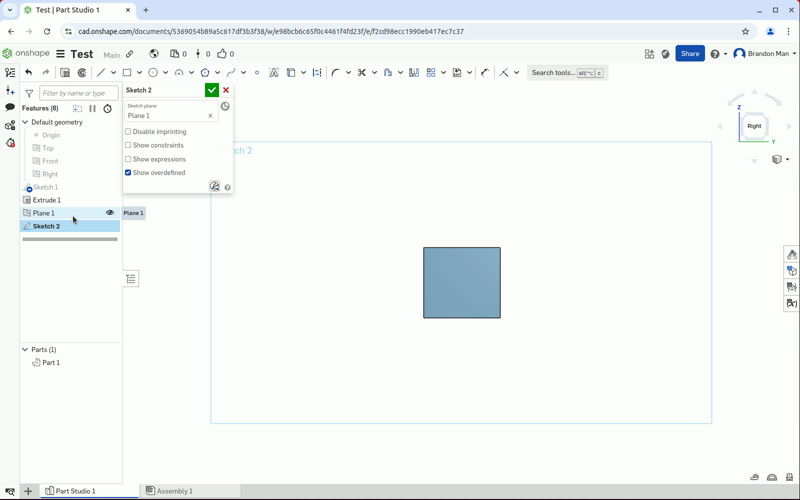
mouse_move(73, 352)
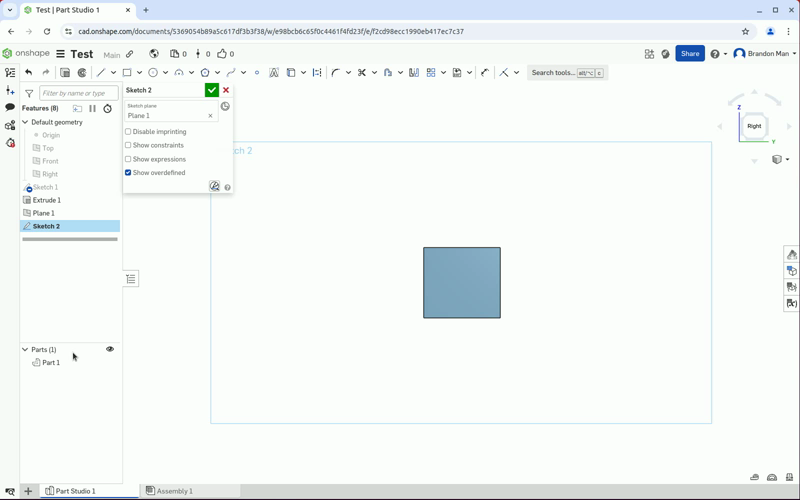
key(y)
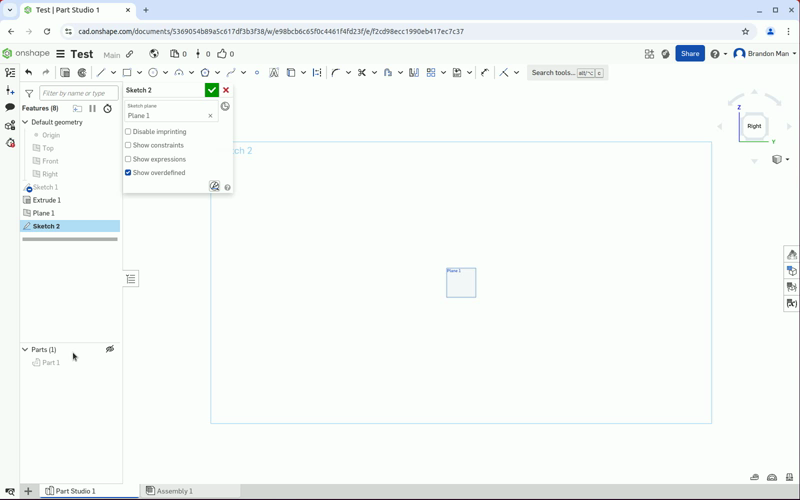
key(c)
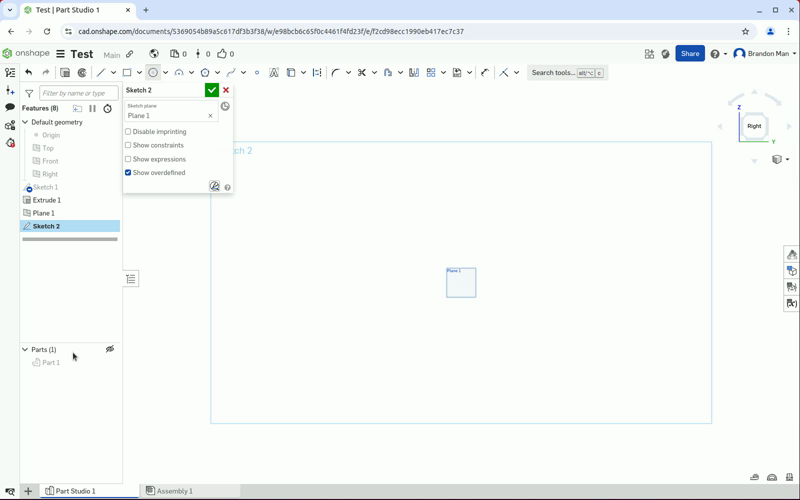
key_down(shift)
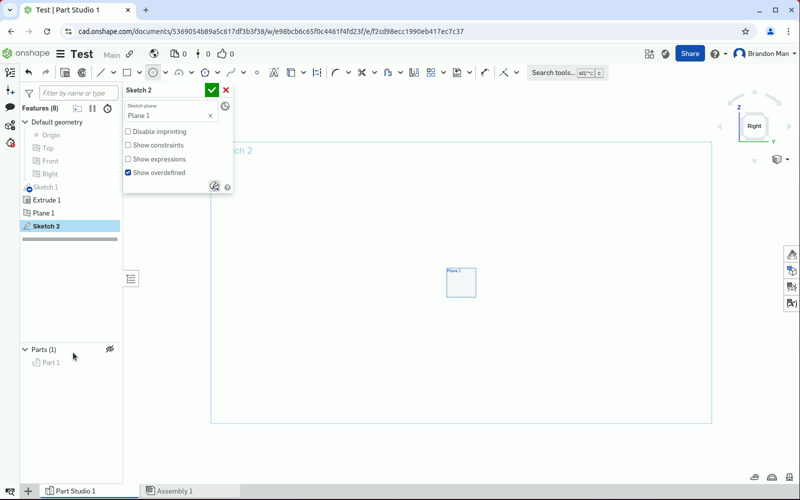
mouse_move(461, 282)
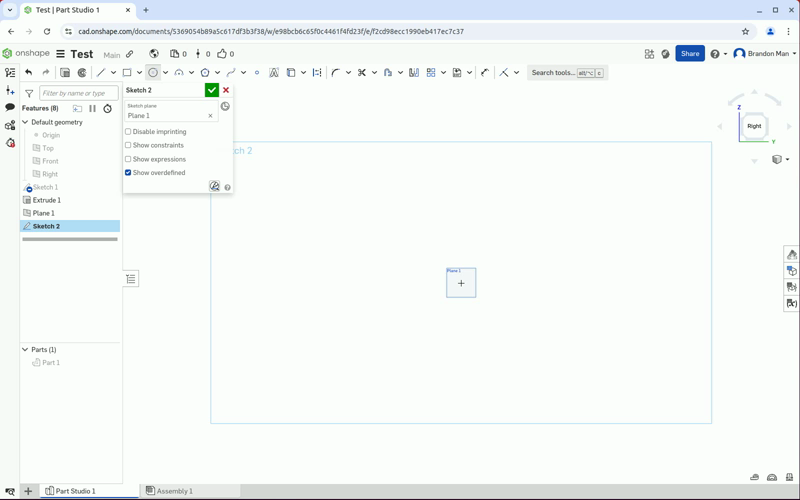
click(461, 282)
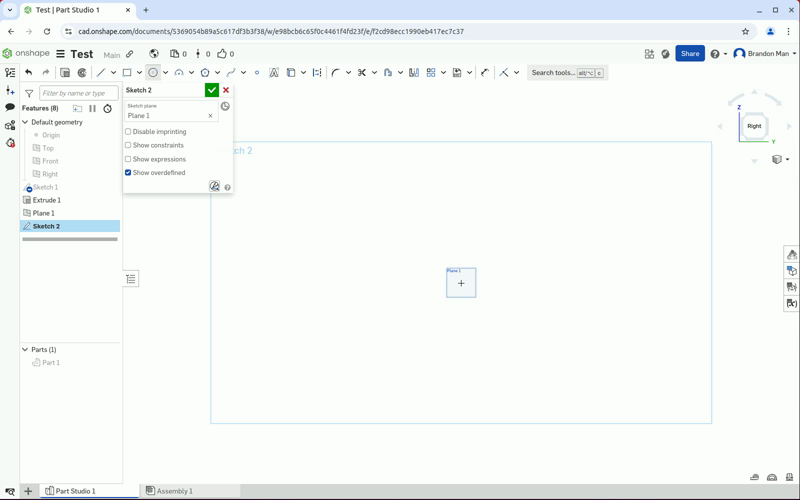
key_up(shift)
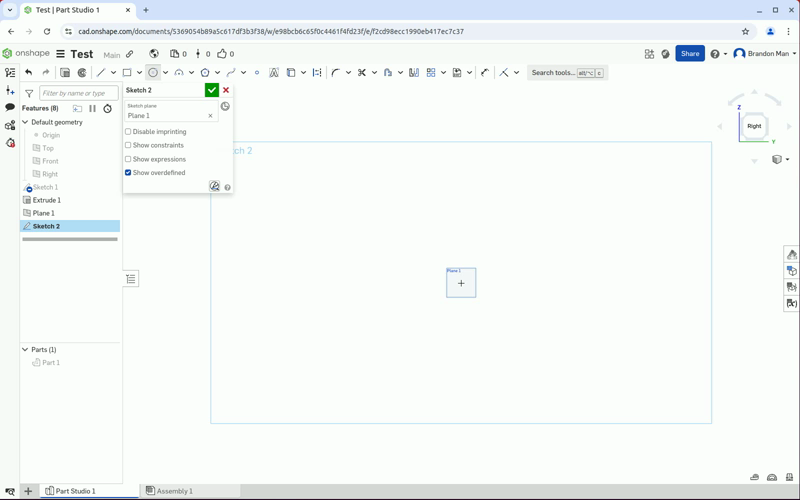
mouse_move(474, 282)
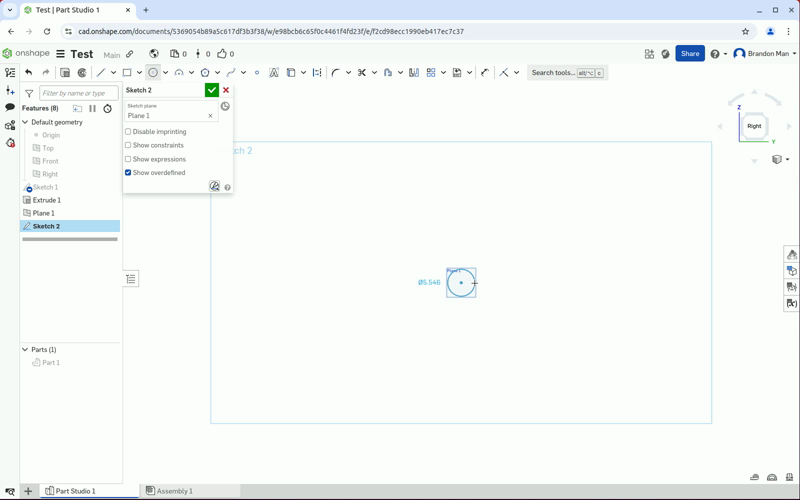
click(474, 282)
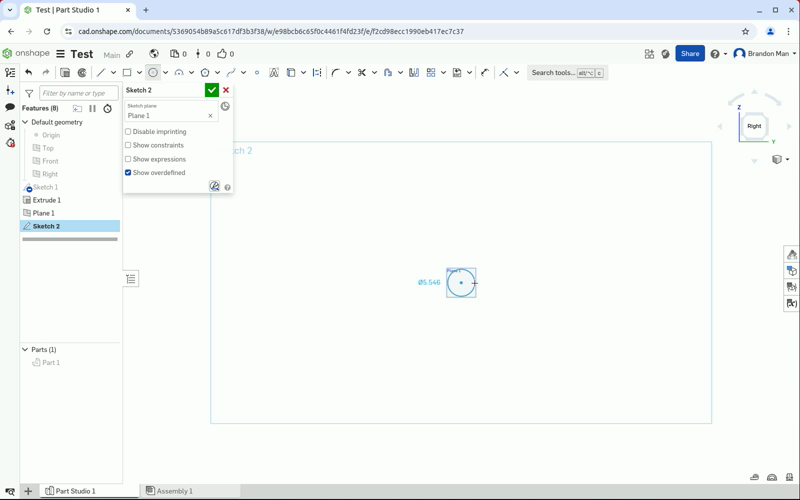
key(esc)
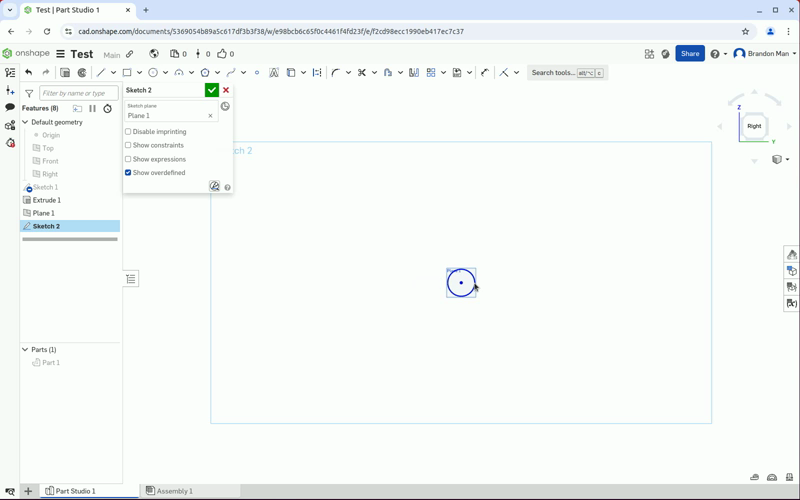
mouse_move(463, 272)
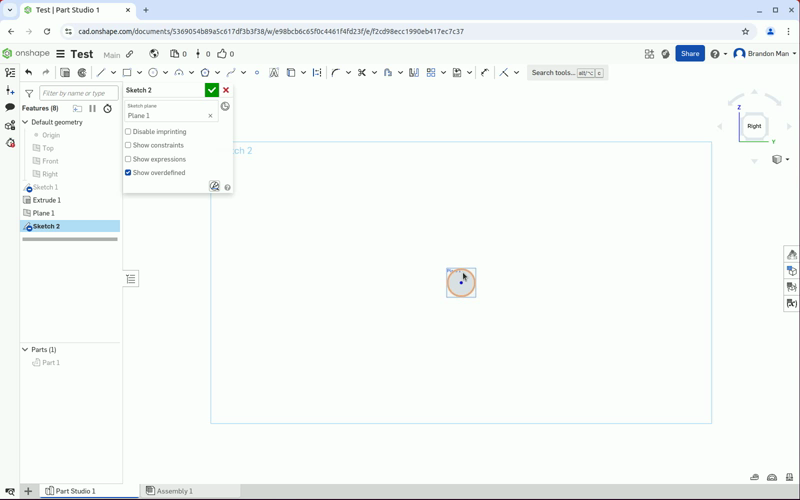
scroll(6)
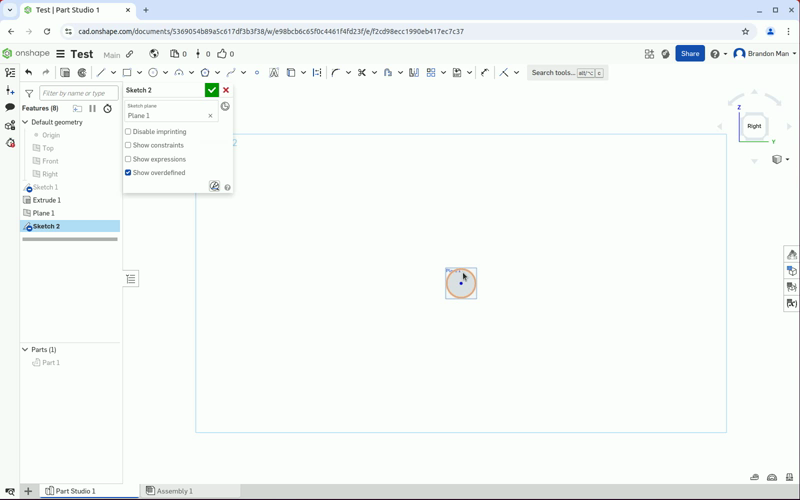
scroll(6)
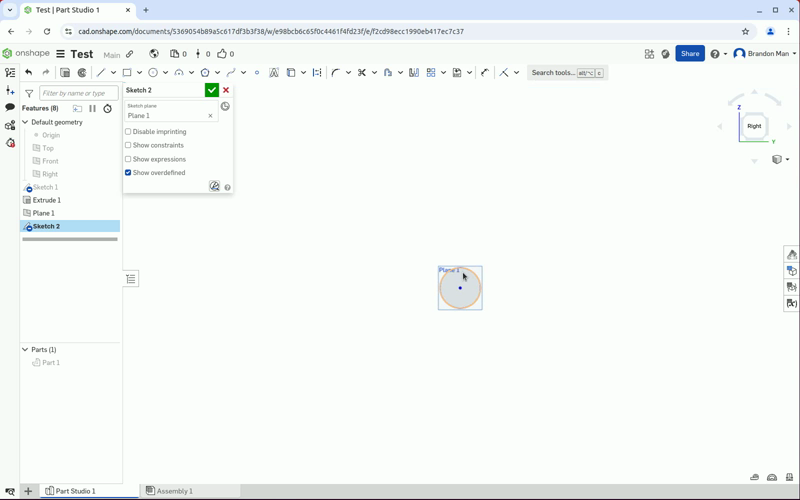
scroll(6)
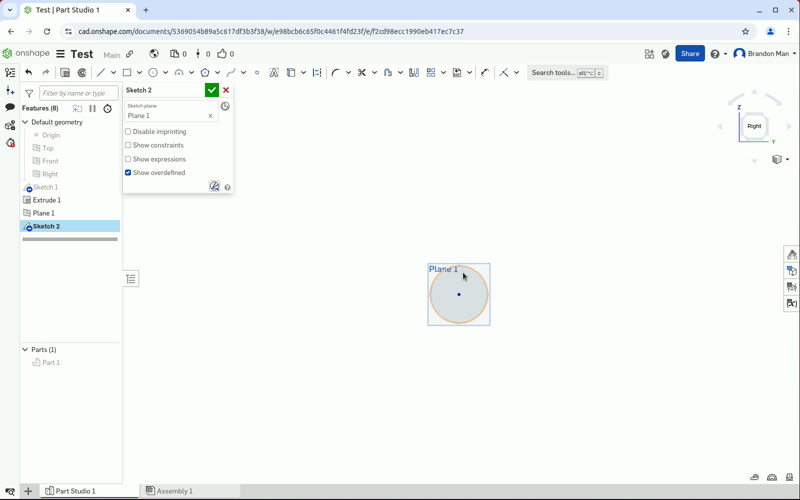
scroll(6)
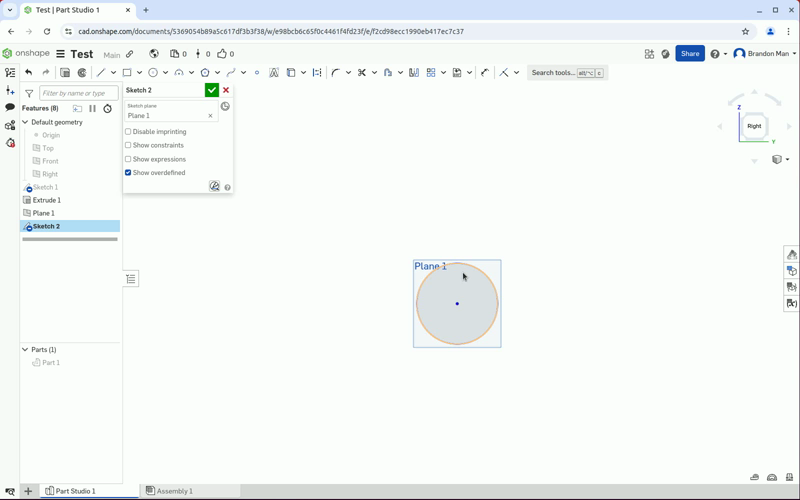
scroll(6)
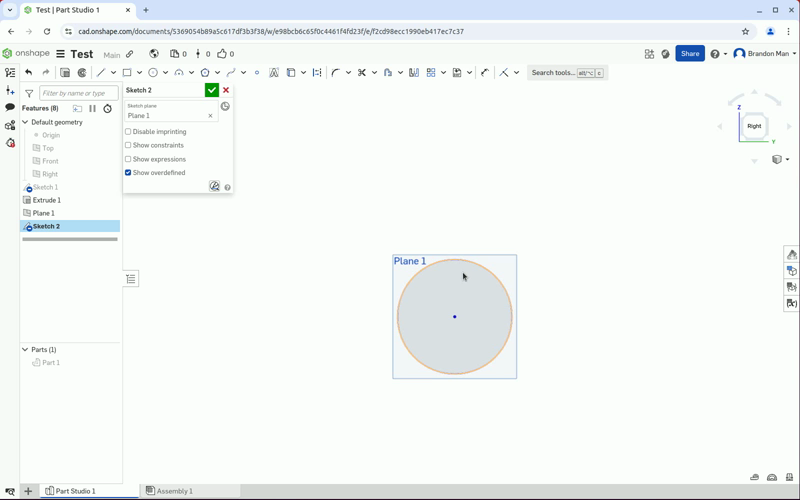
scroll(6)
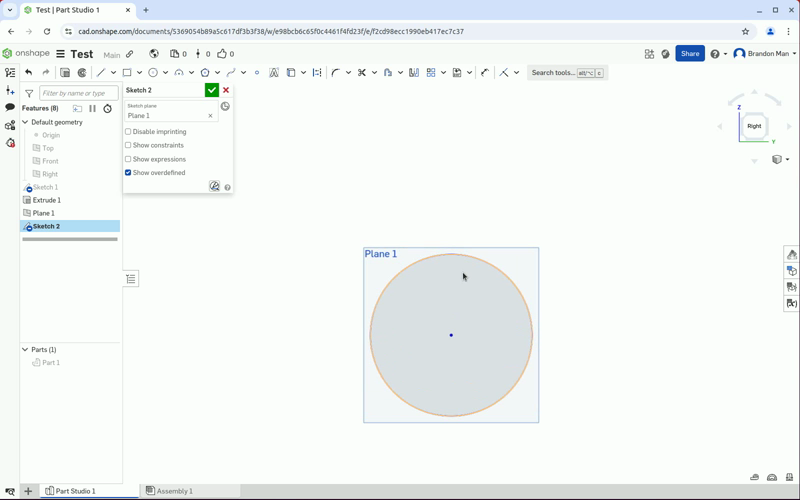
scroll(6)
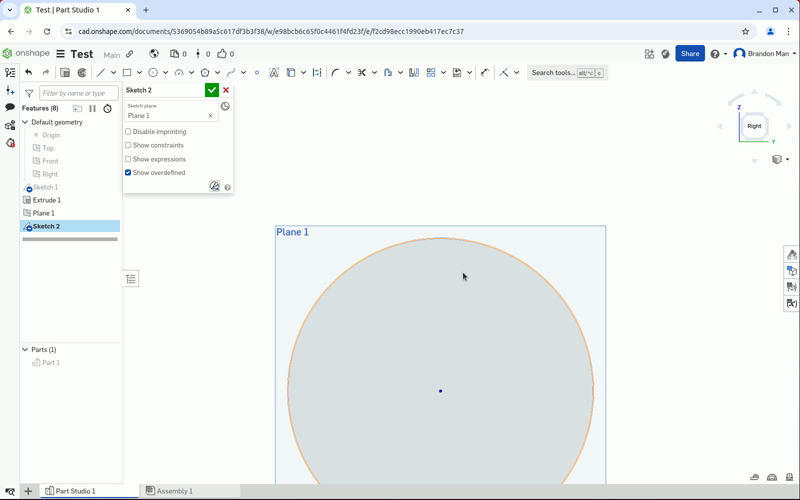
click(463, 272)
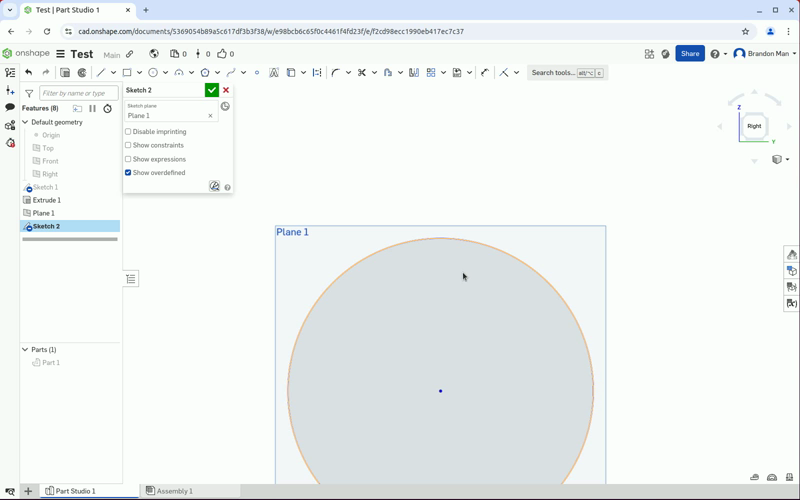
scroll(-6)
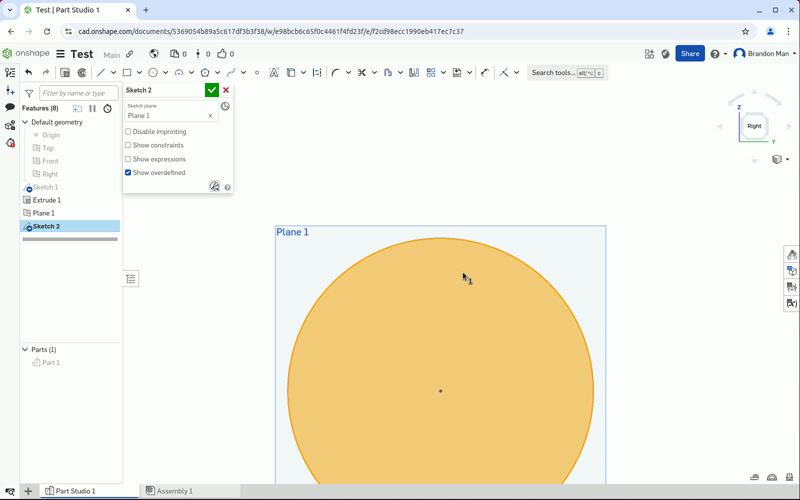
scroll(-6)
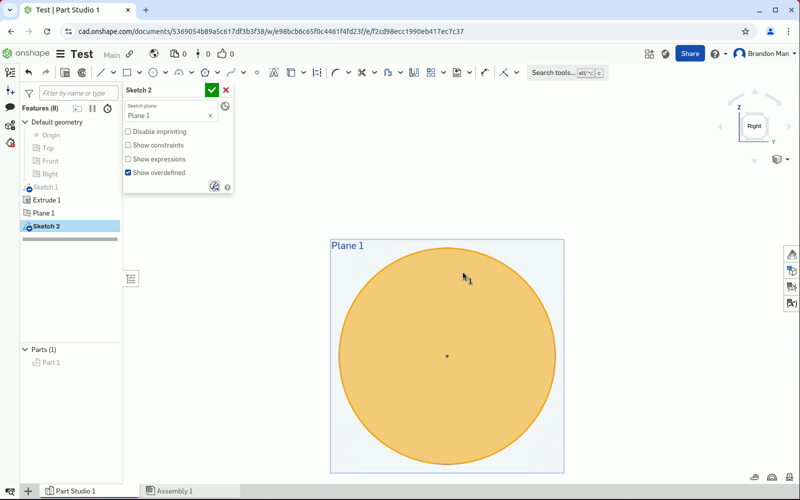
scroll(-6)
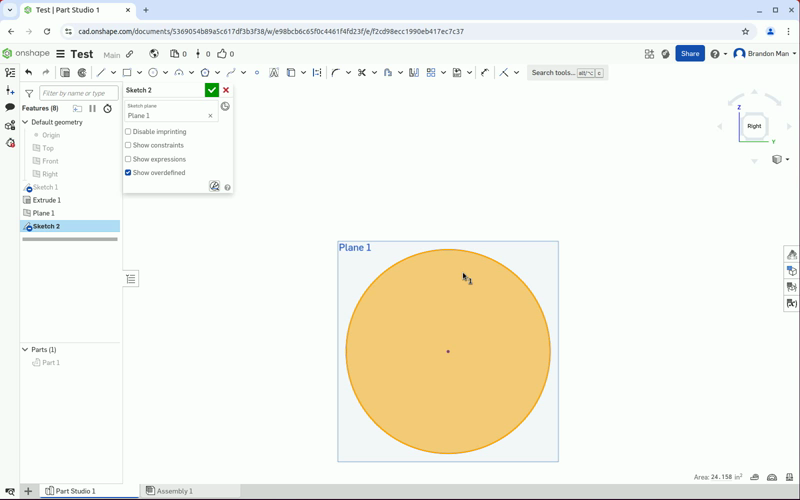
scroll(-6)
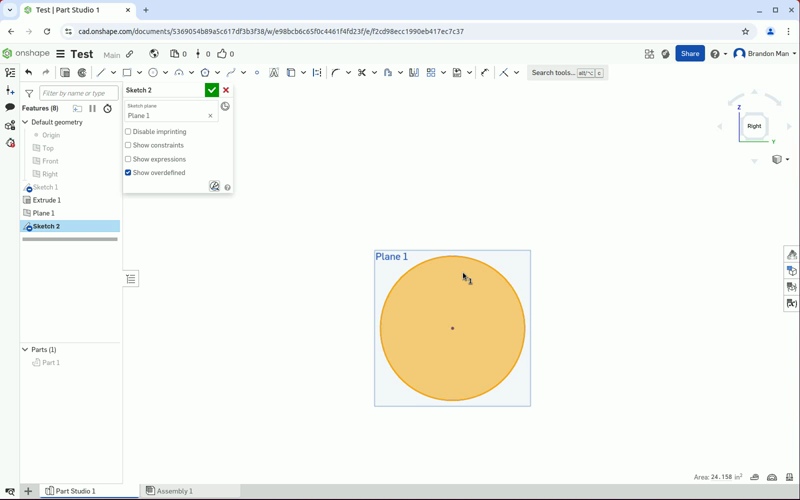
scroll(-6)
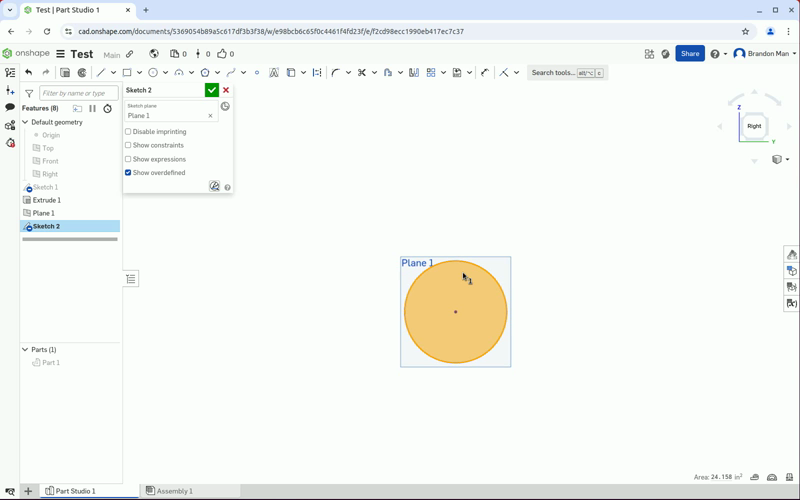
scroll(-6)
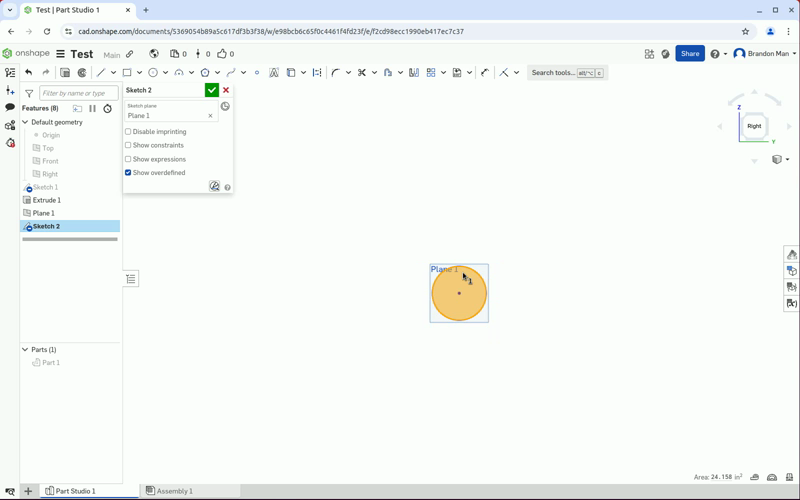
scroll(-6)
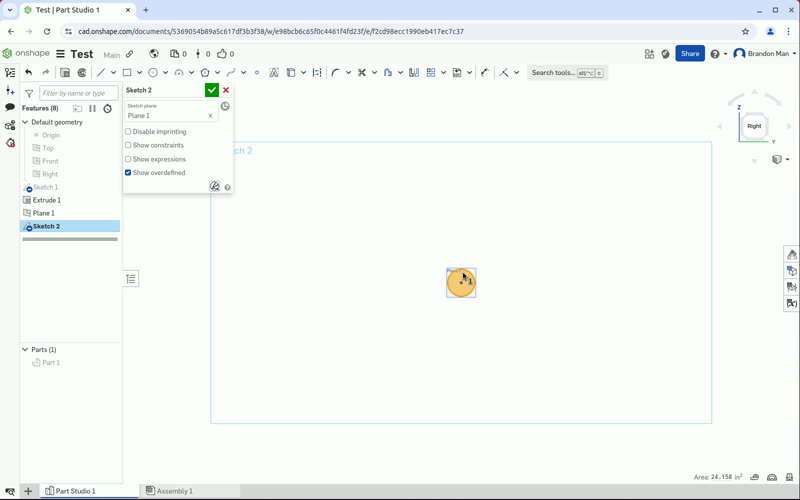
mouse_move(73, 352)
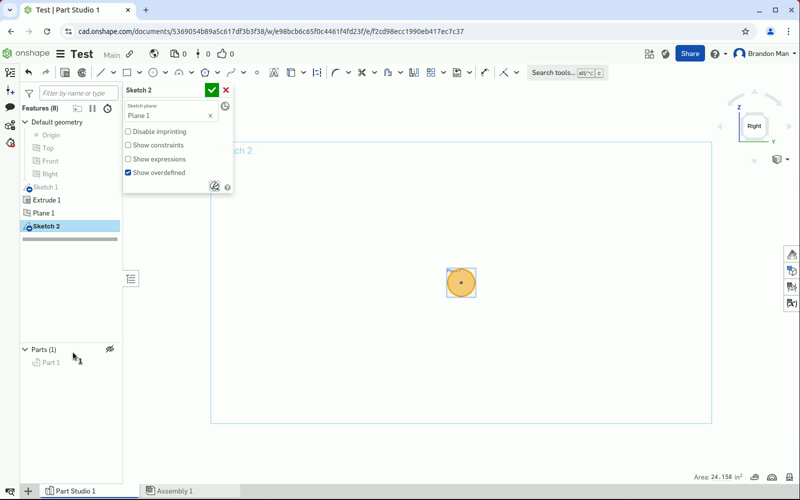
key(shift+y)
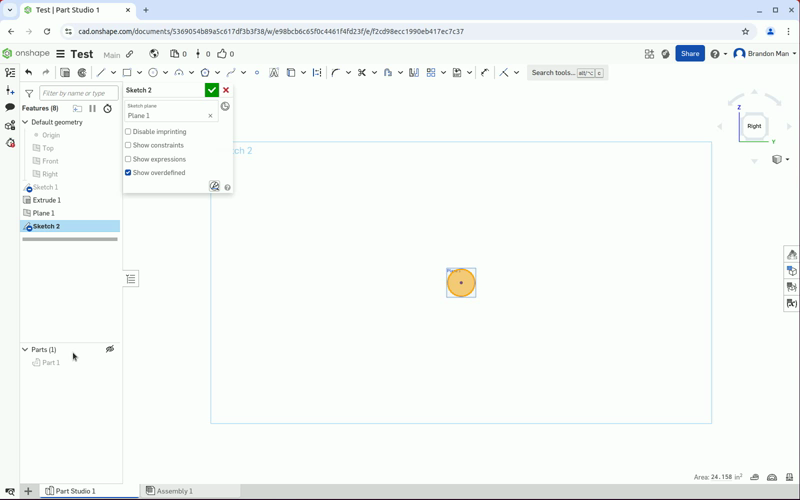
key(shift+e)
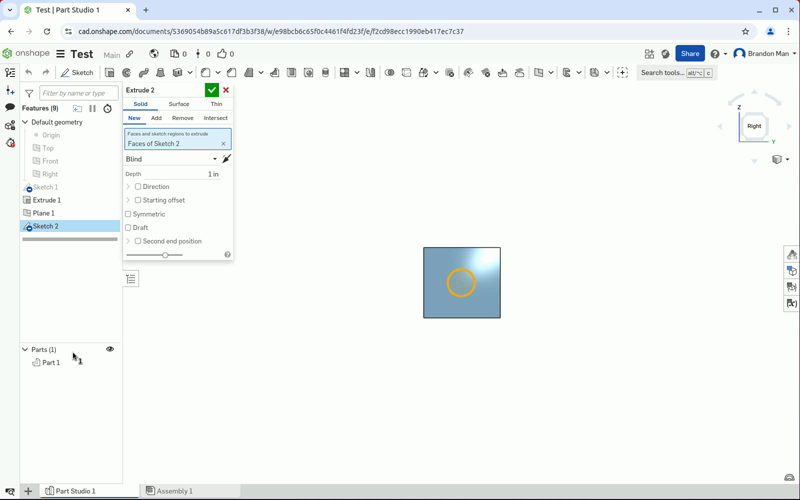
mouse_move(143, 106)
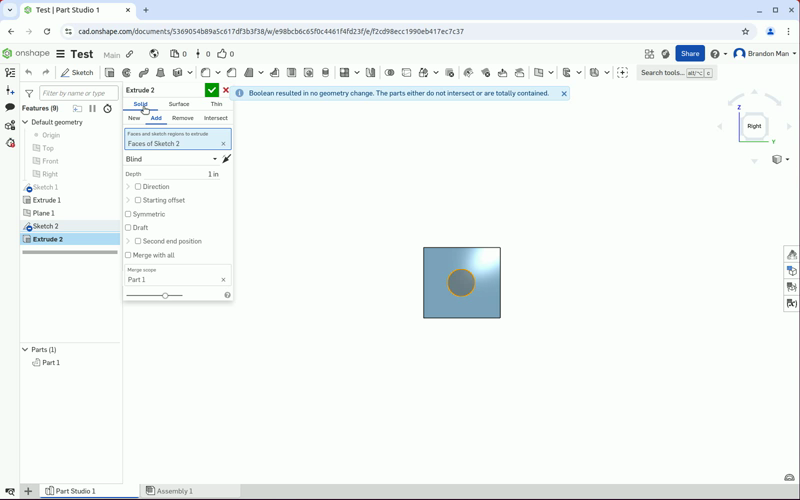
click(143, 106)
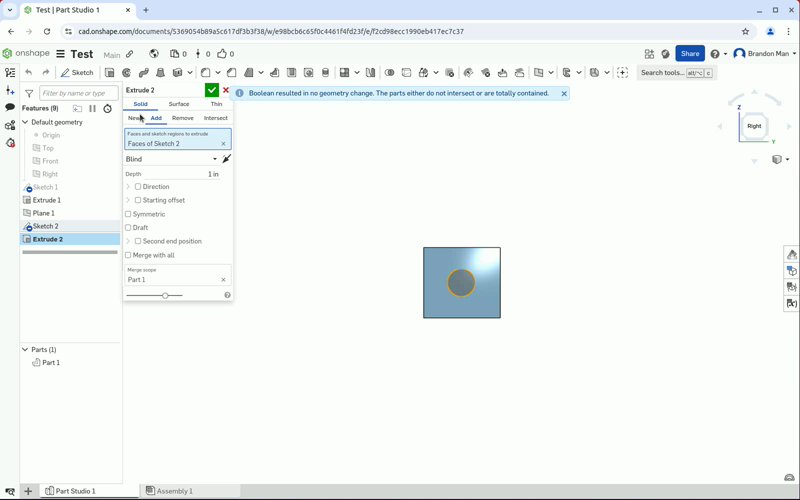
mouse_move(137, 120)
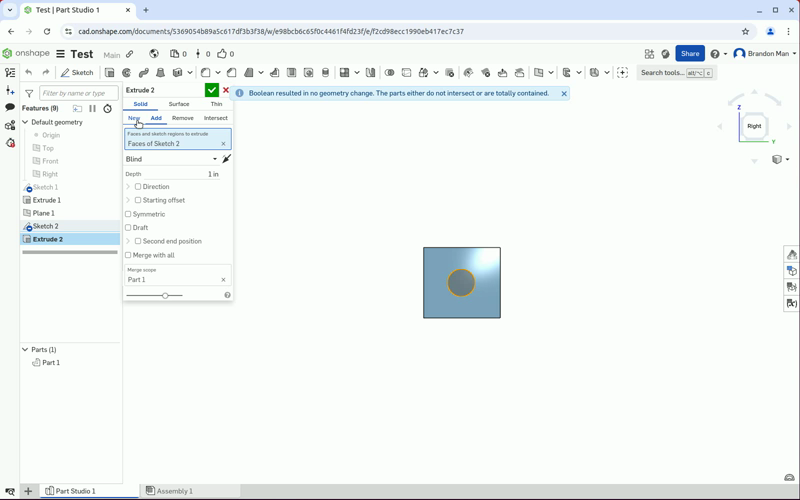
click(137, 120)
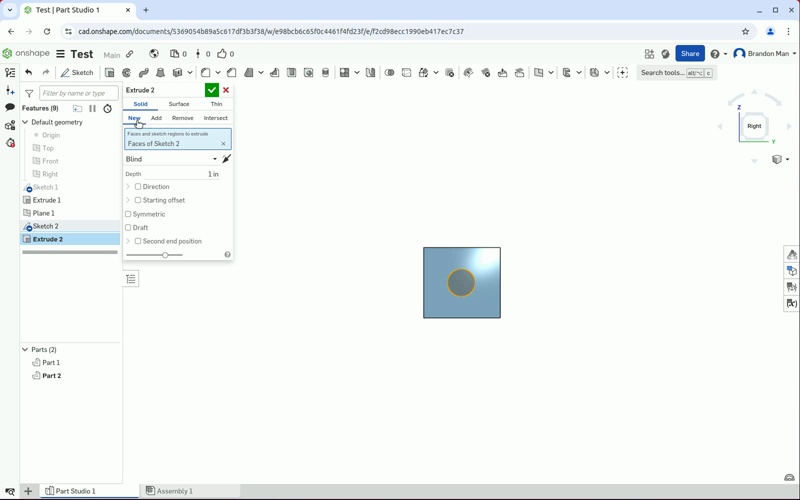
key(tab, 4)
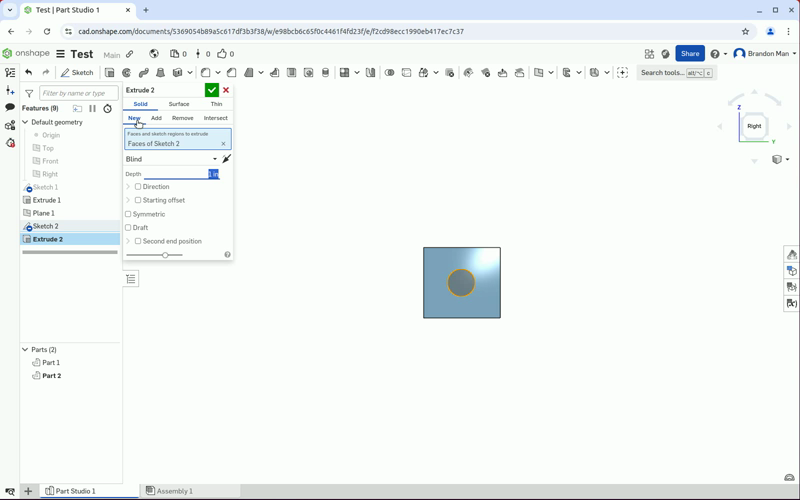
text(5.777)
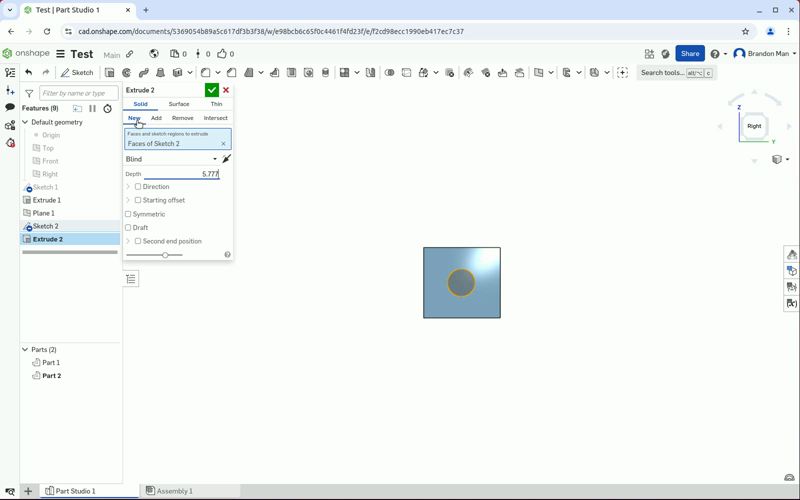
key(enter)
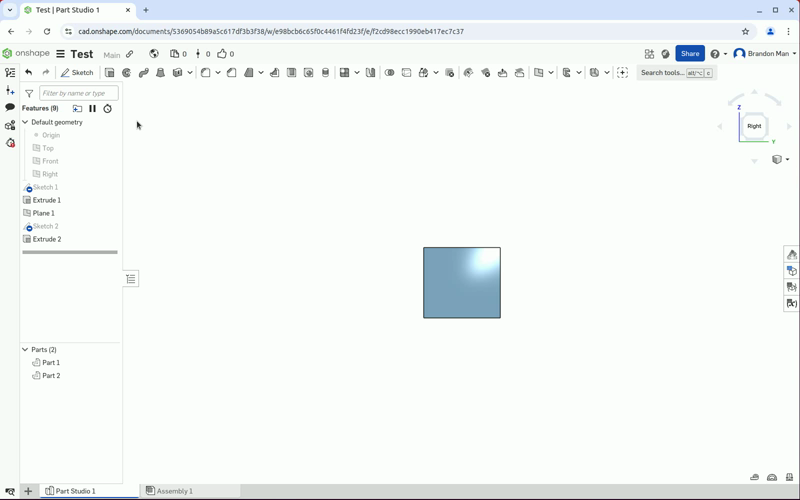
key(shift+h)
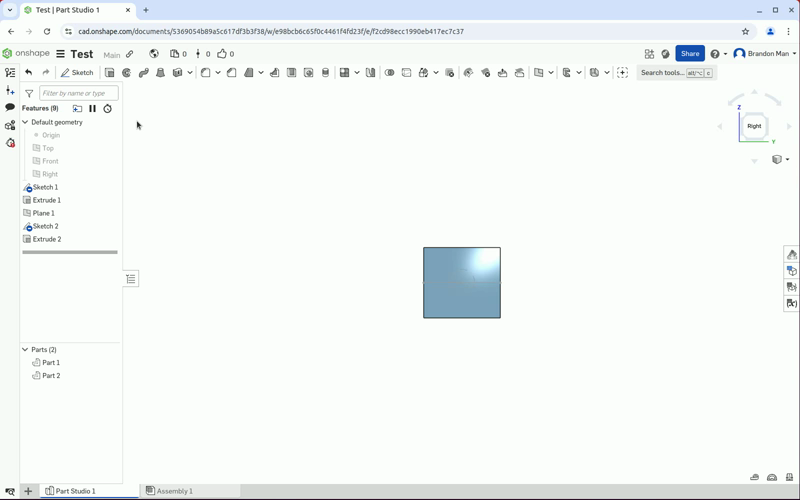
key(shift+h)
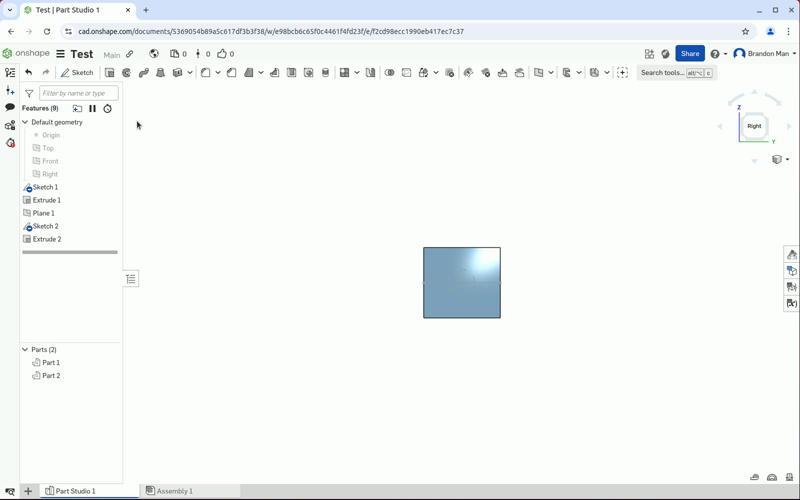
key(shift+7)
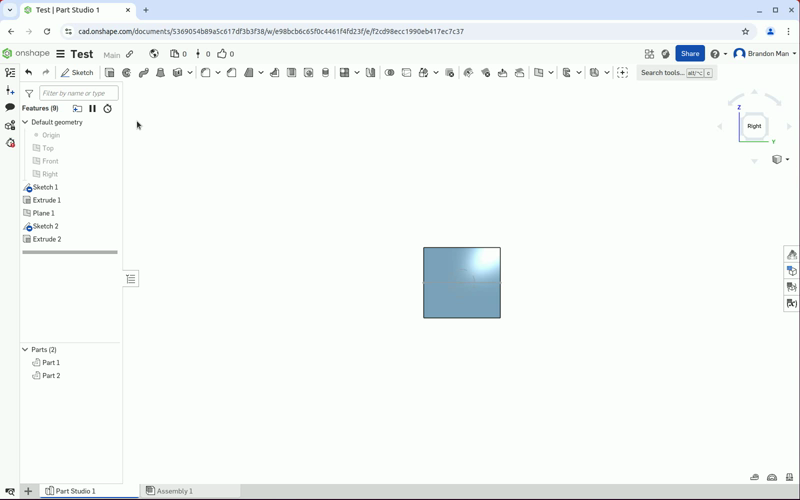
key(right, 2)
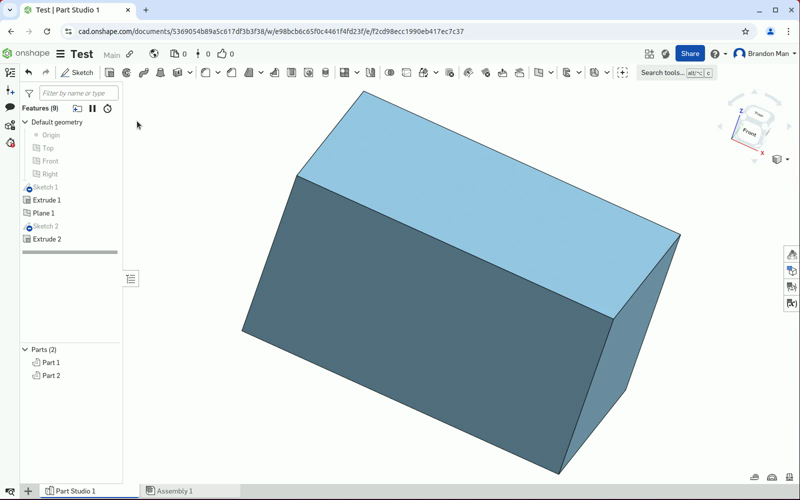
key(down, 2)
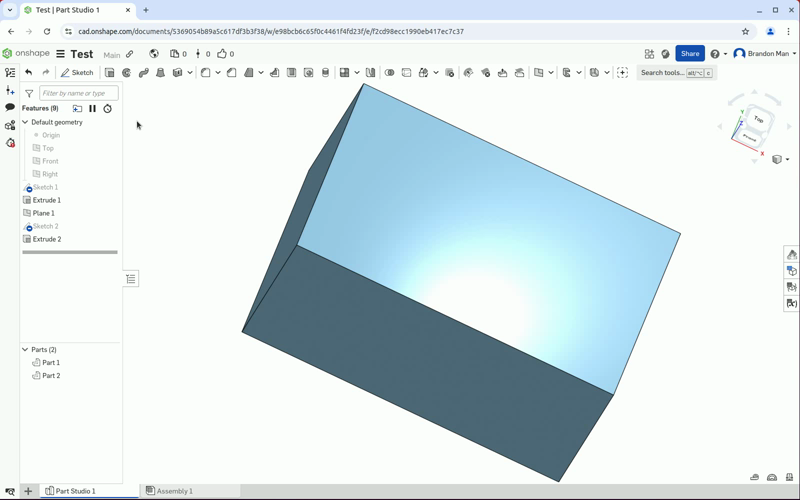
key(up, 2)
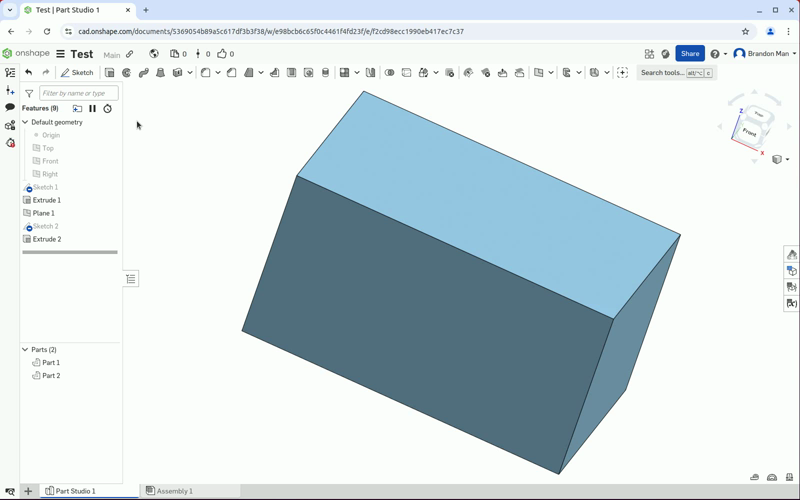
key(left, 2)
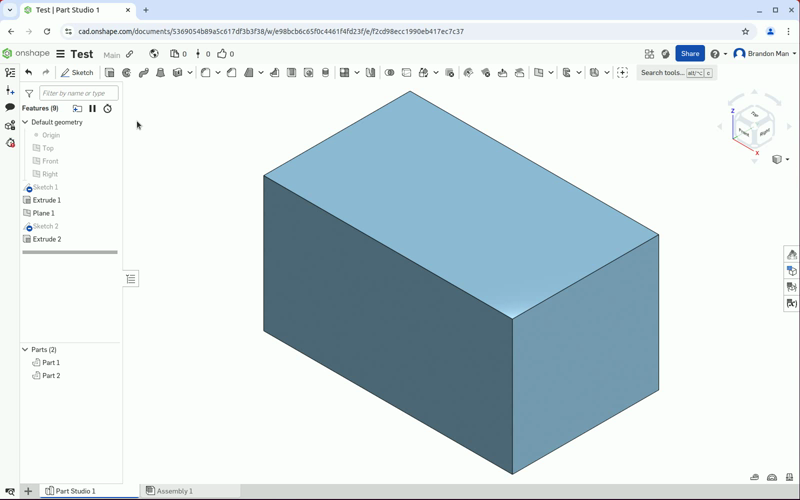
mouse_move(73, 189)
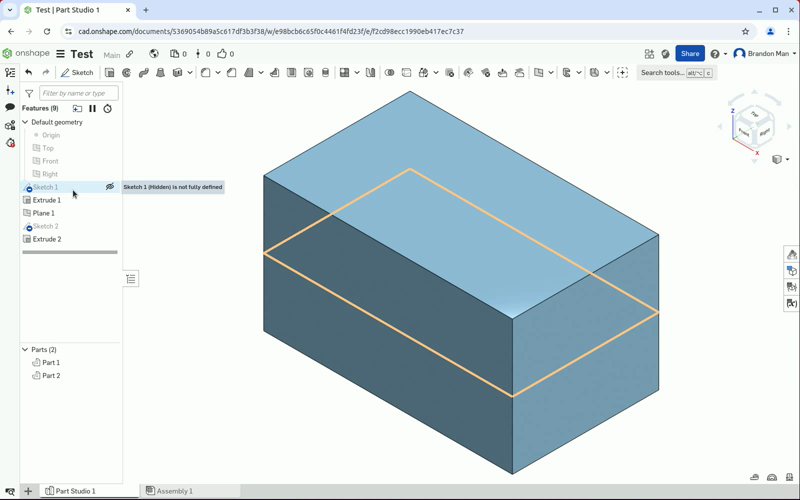
click(73, 189)